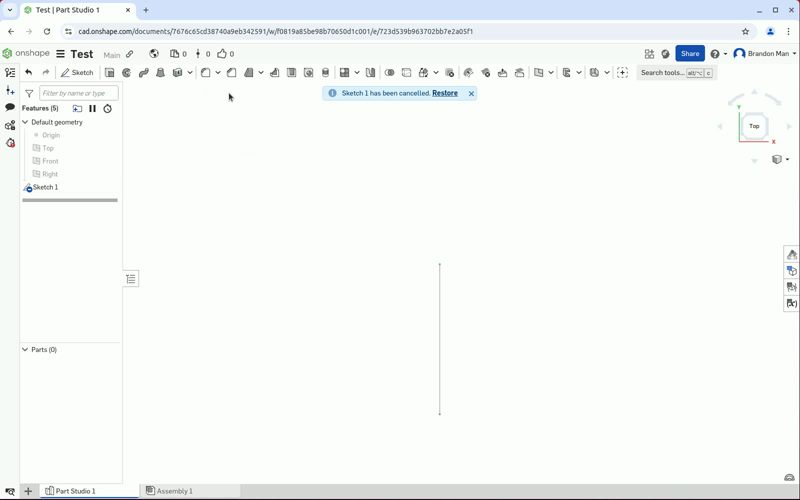
key(shift+h)
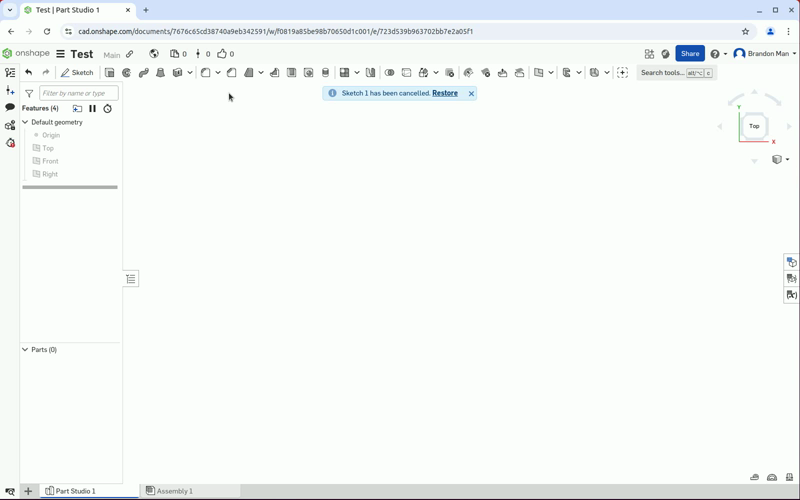
mouse_move(73, 352)
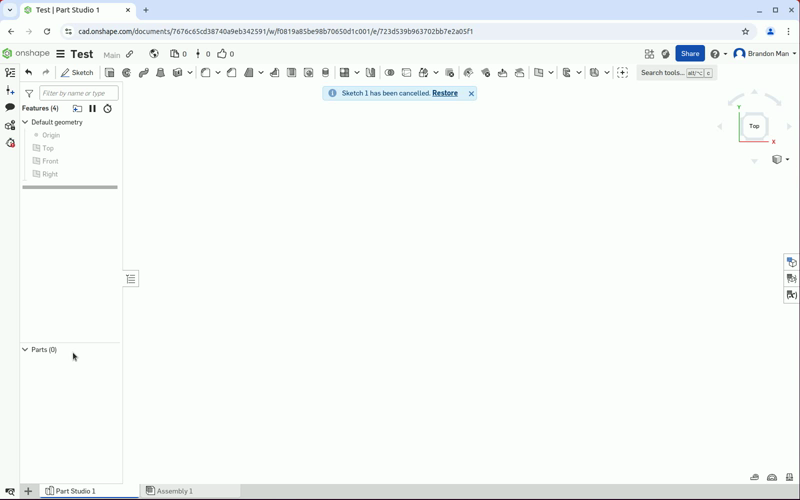
key(y)
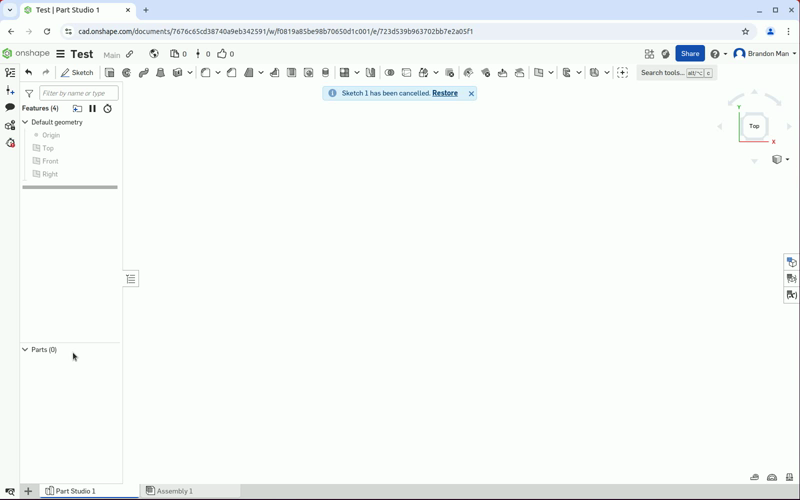
key(shift+p)
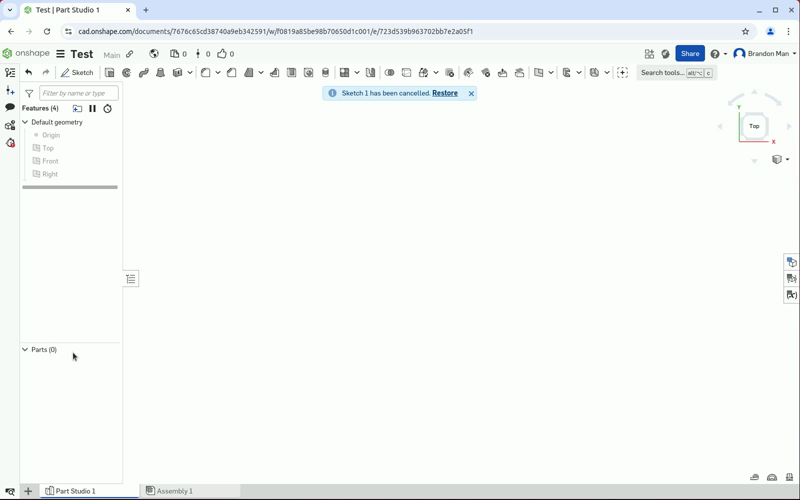
key(space)
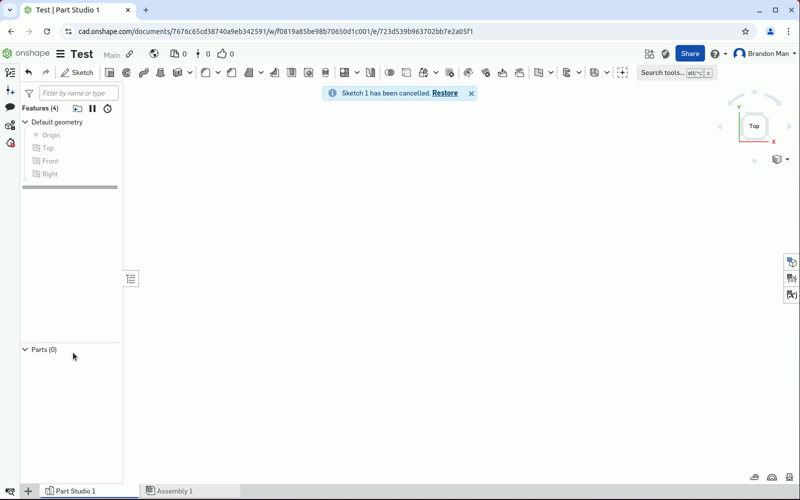
key_down(shift)
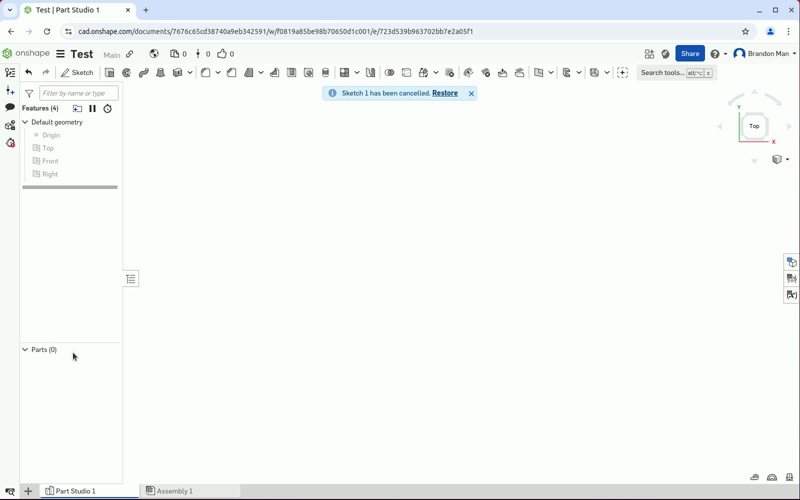
key(up)
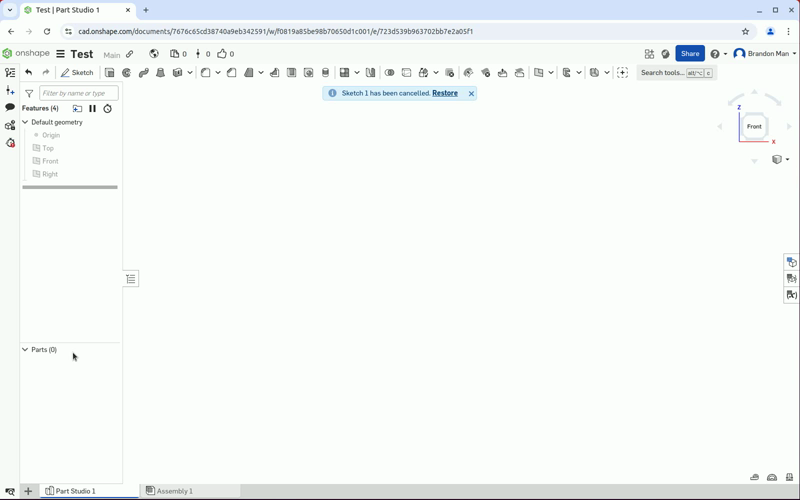
key_up(shift)
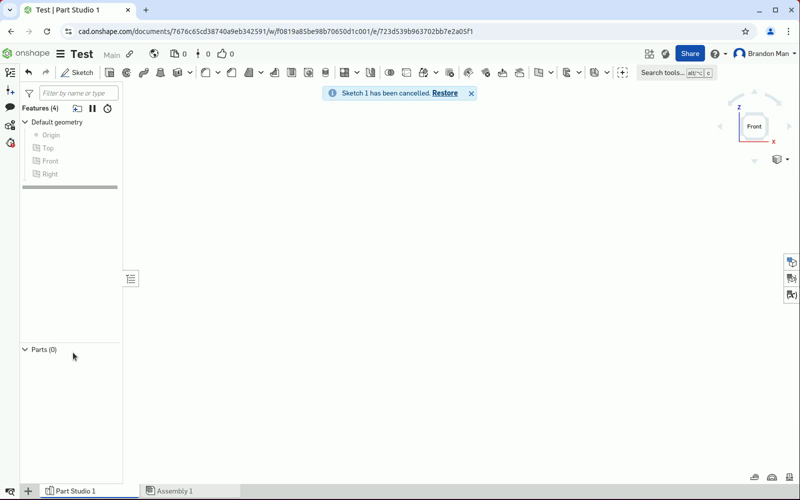
mouse_move(73, 352)
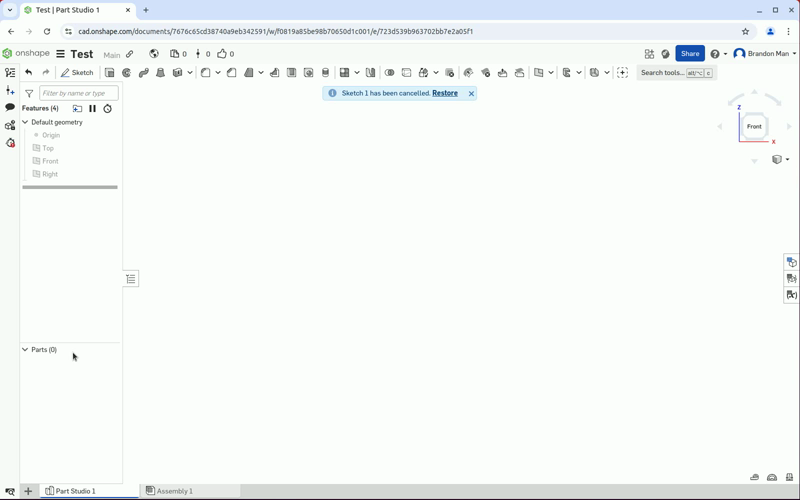
key(shift+y)
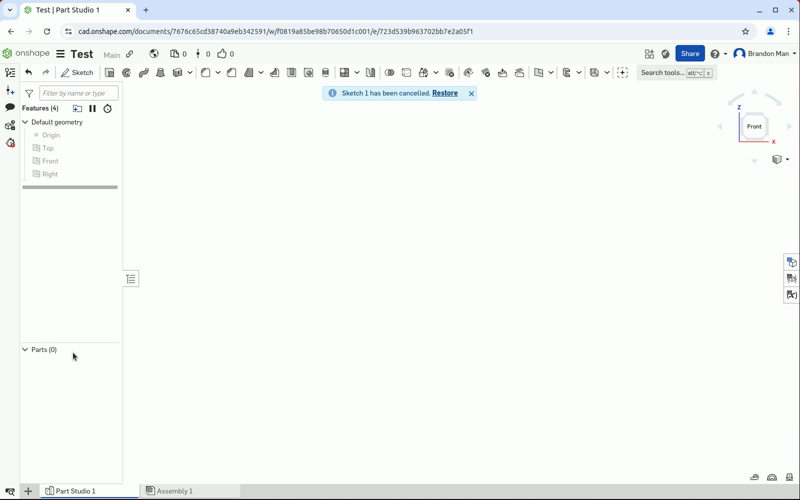
key(shift+s)
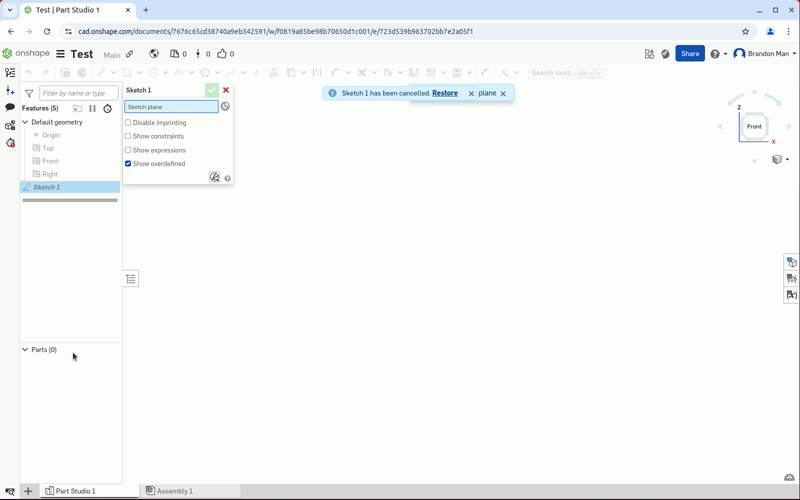
mouse_move(73, 163)
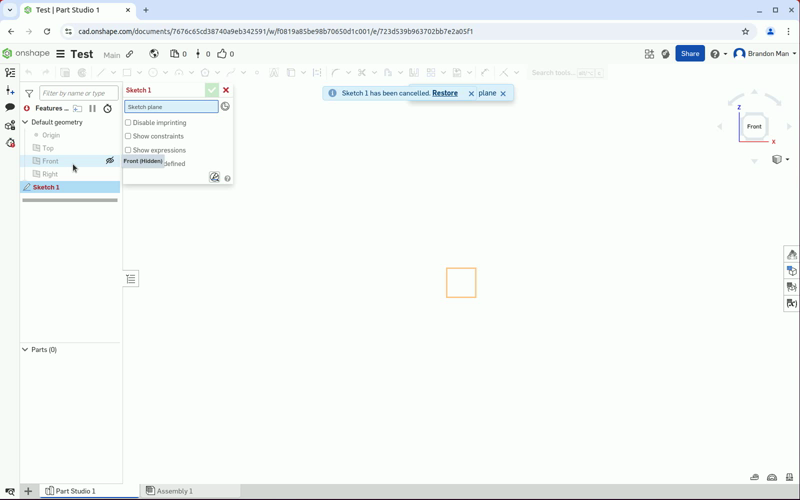
click(73, 163)
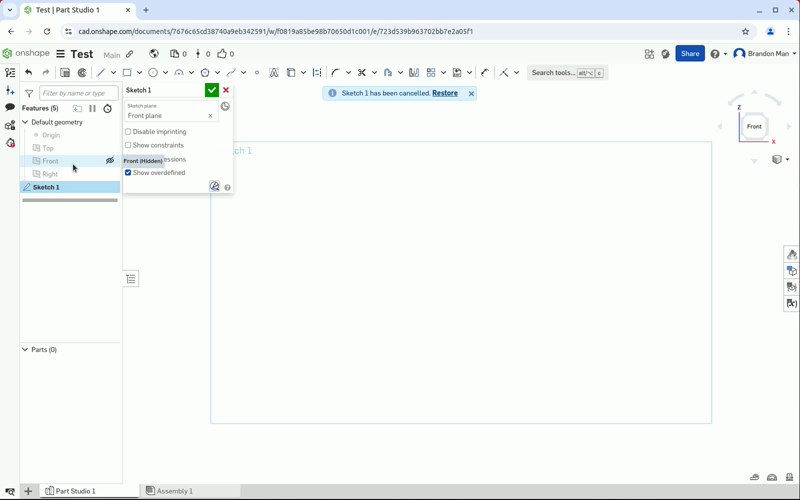
mouse_move(73, 352)
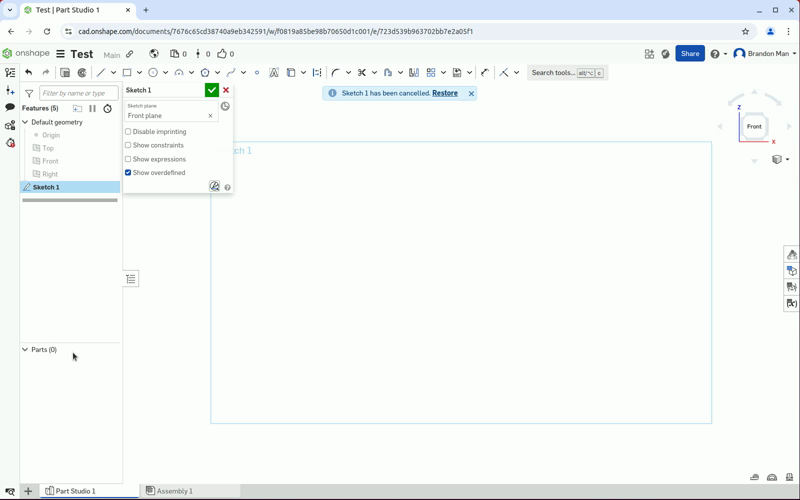
key(y)
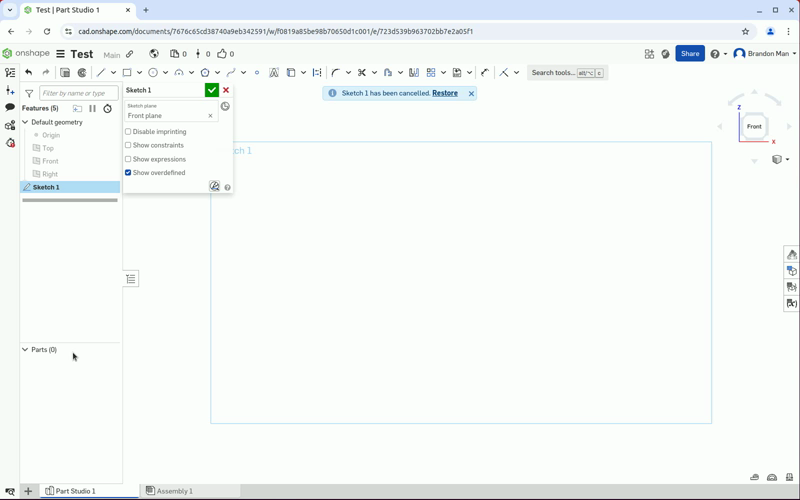
key(l)
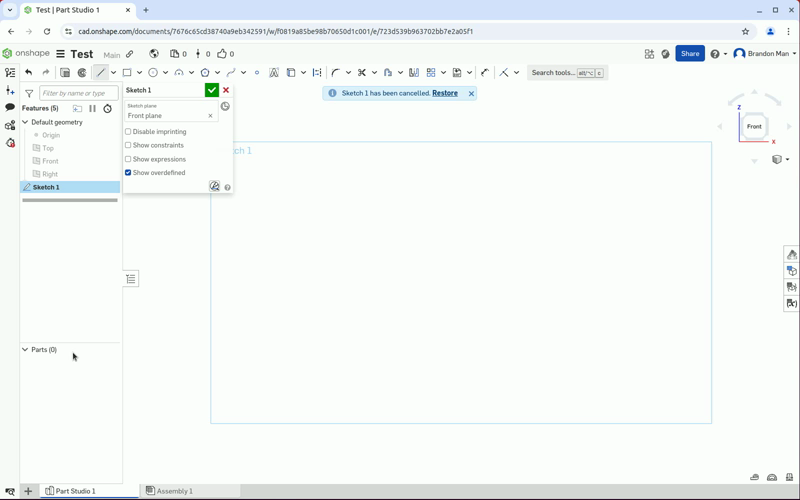
key_down(shift)
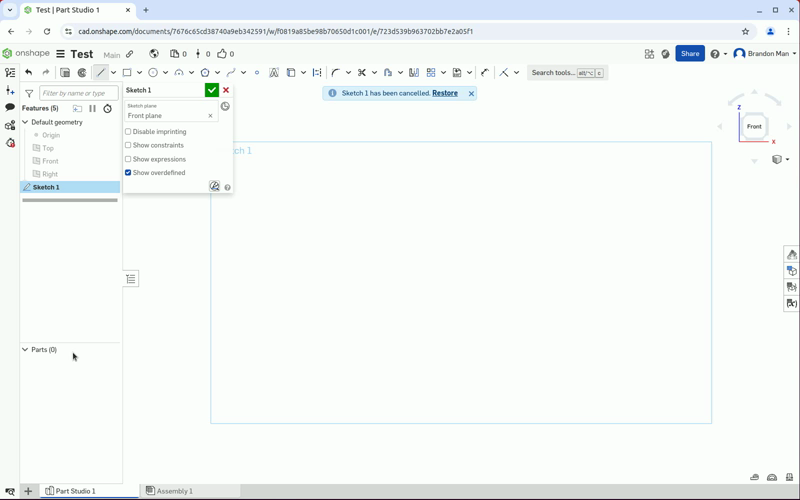
mouse_move(460, 282)
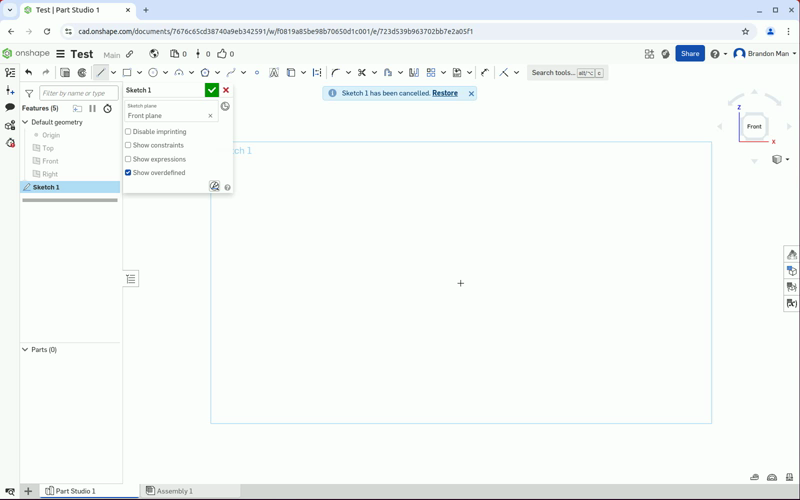
click(460, 282)
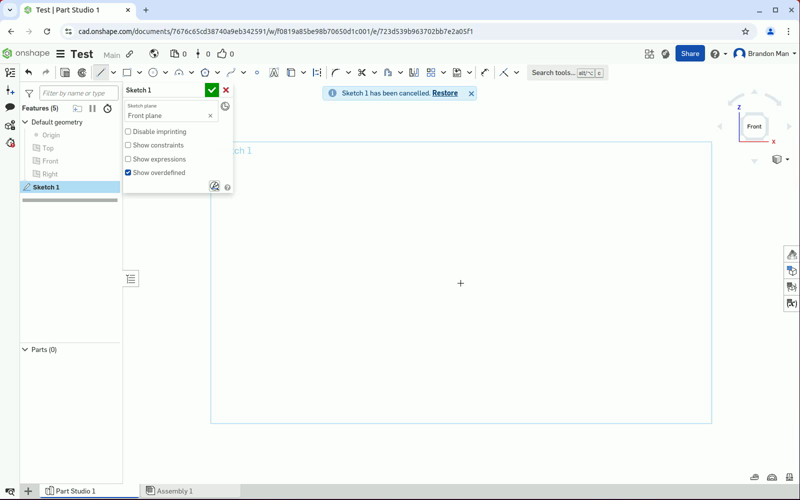
key_up(shift)
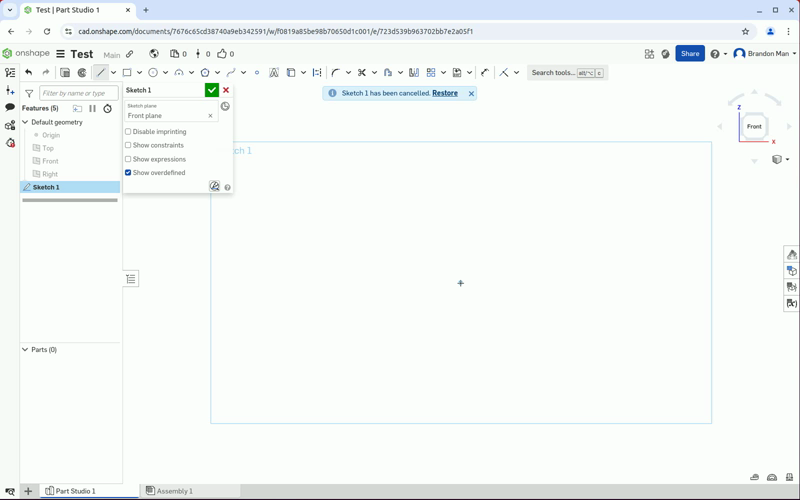
key_down(shift)
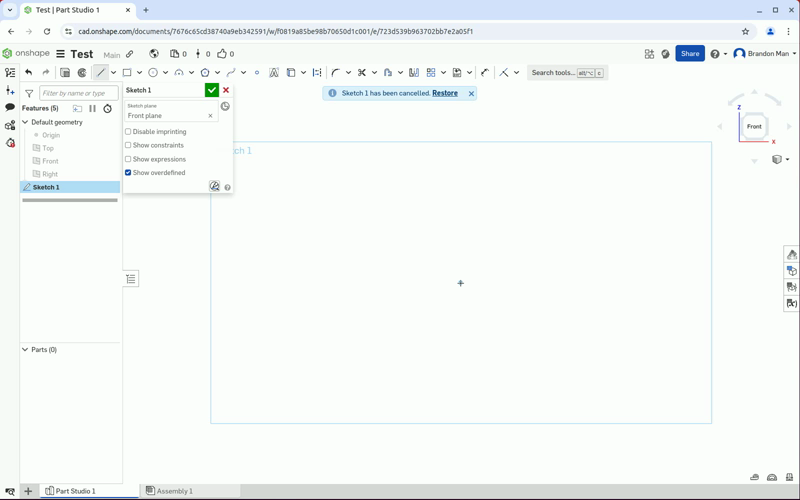
mouse_move(565, 282)
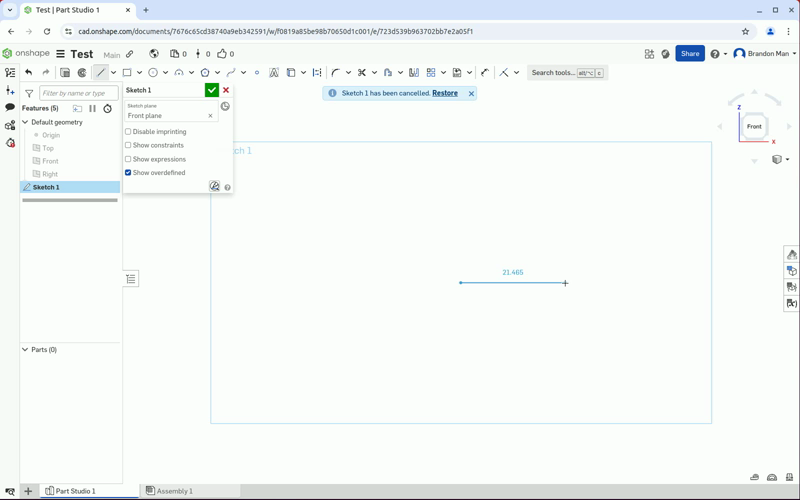
click(565, 282)
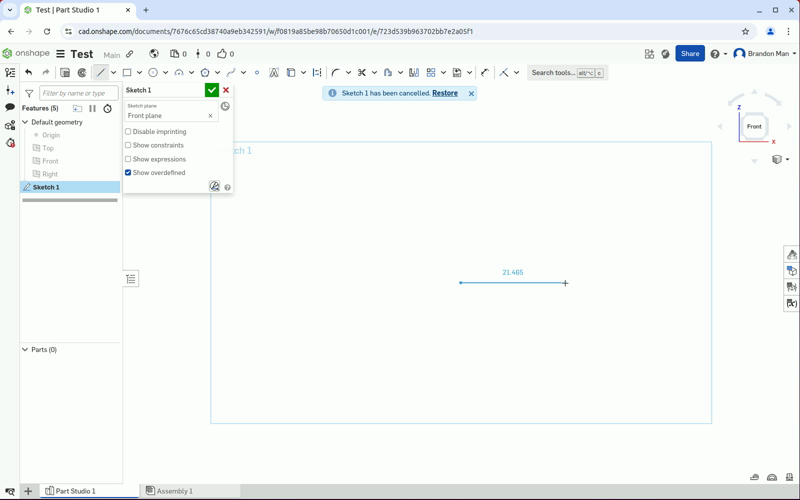
key_up(shift)
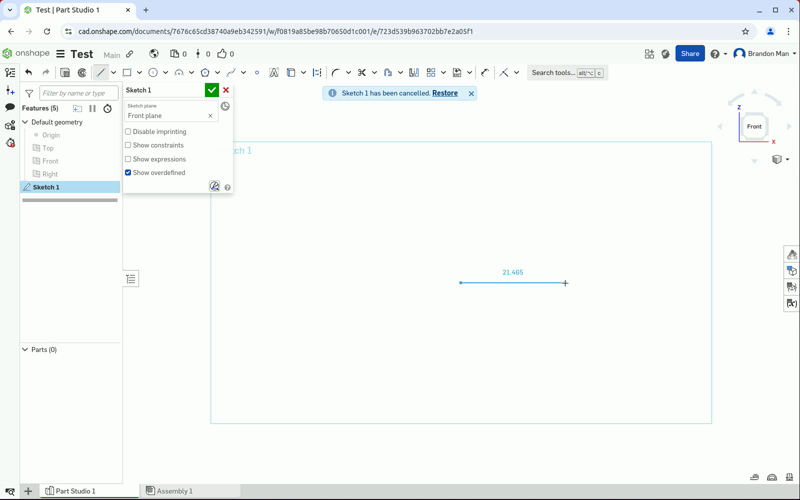
key_down(shift)
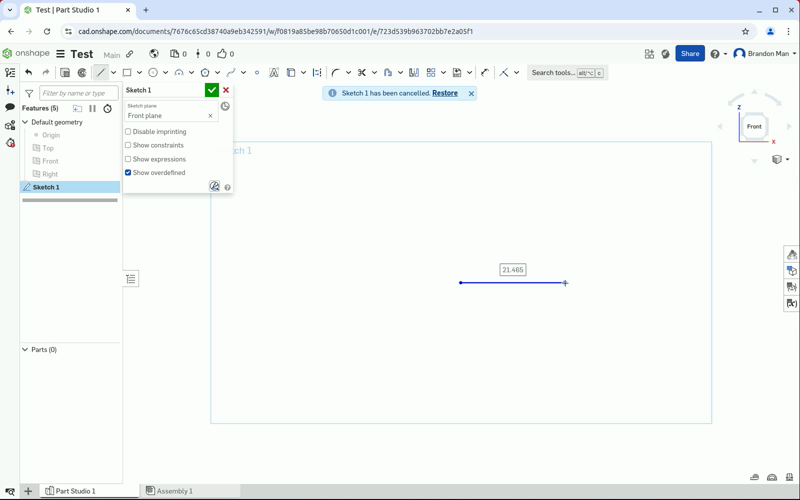
mouse_move(565, 204)
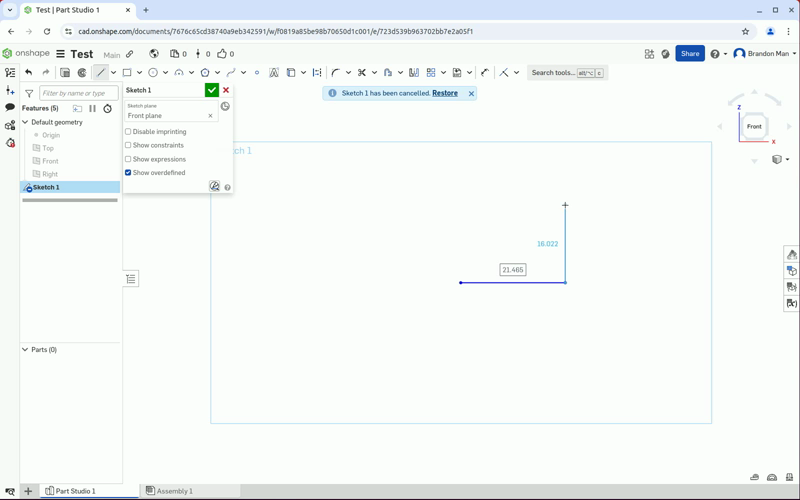
click(565, 204)
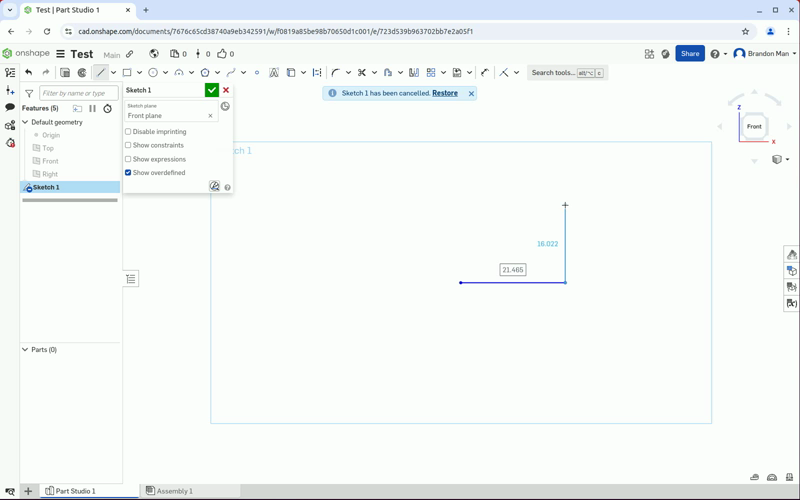
key_up(shift)
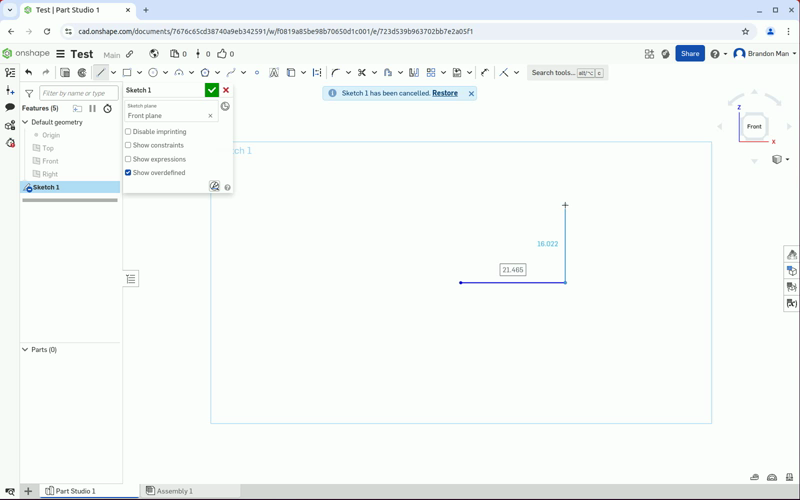
key_down(shift)
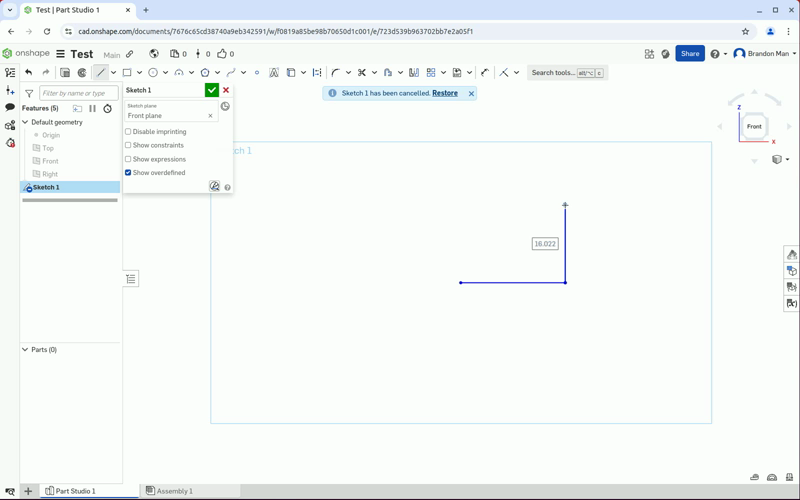
mouse_move(460, 204)
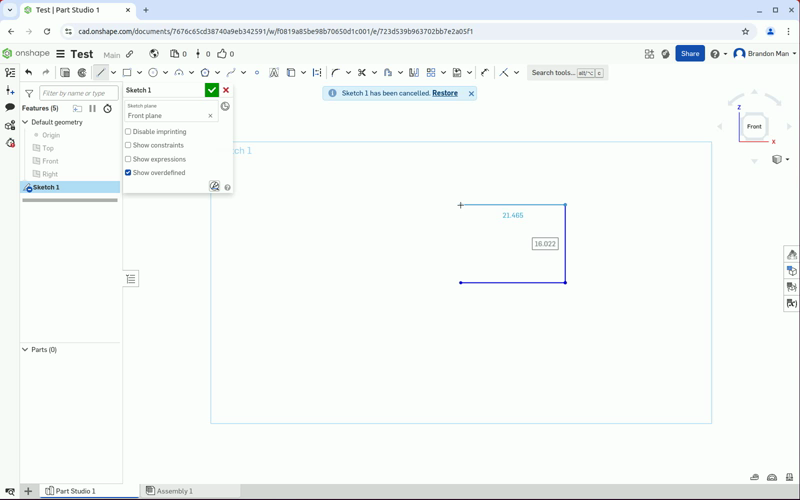
click(460, 204)
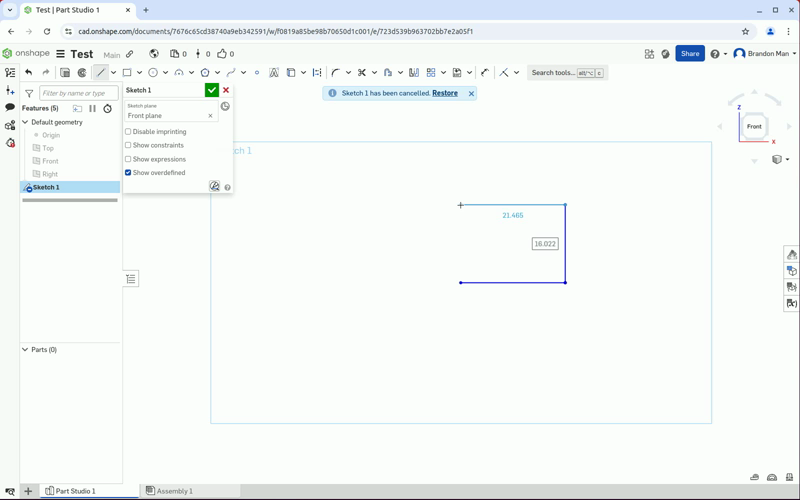
key_up(shift)
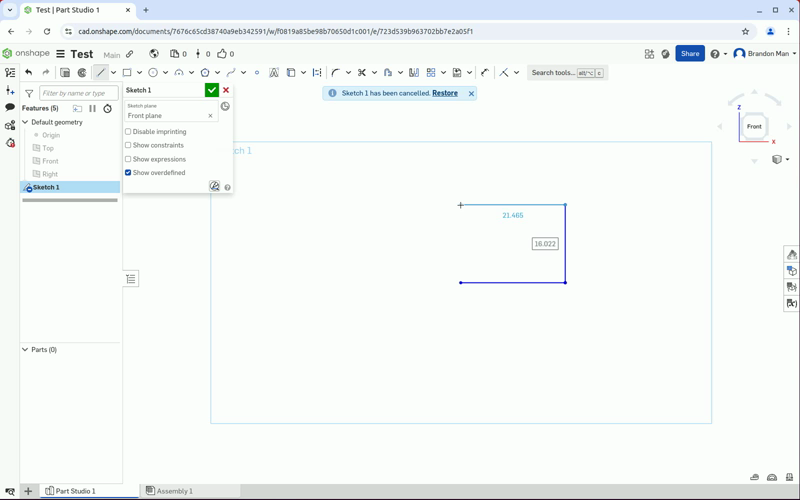
key_down(shift)
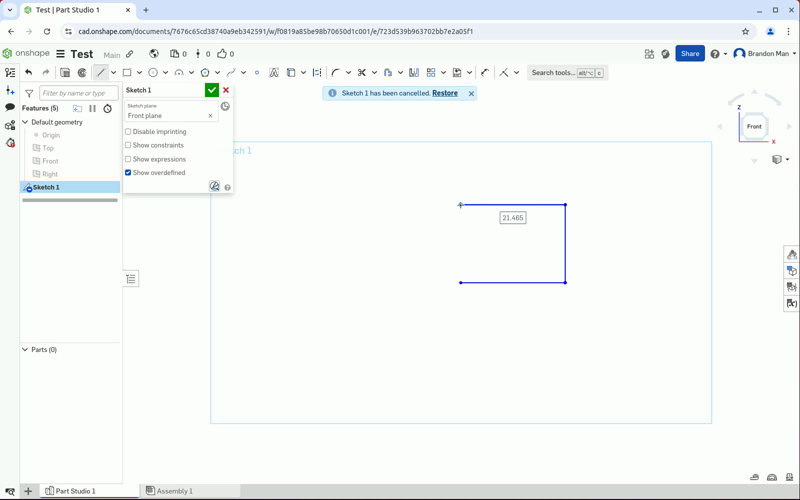
mouse_move(460, 282)
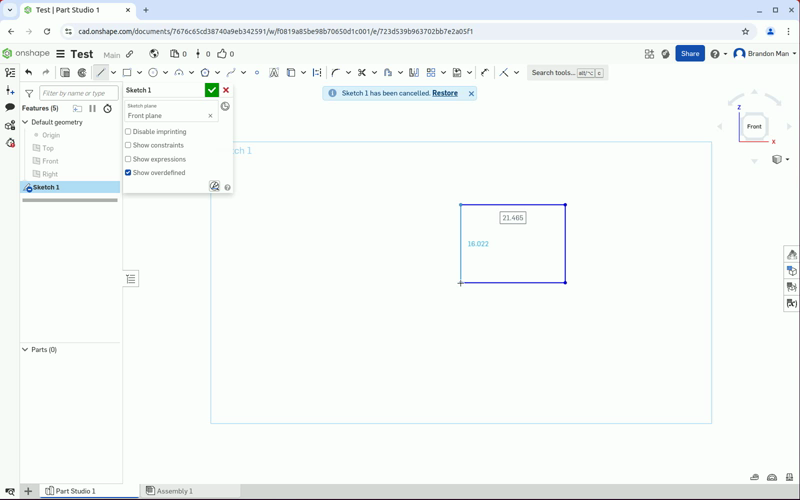
key_up(shift)
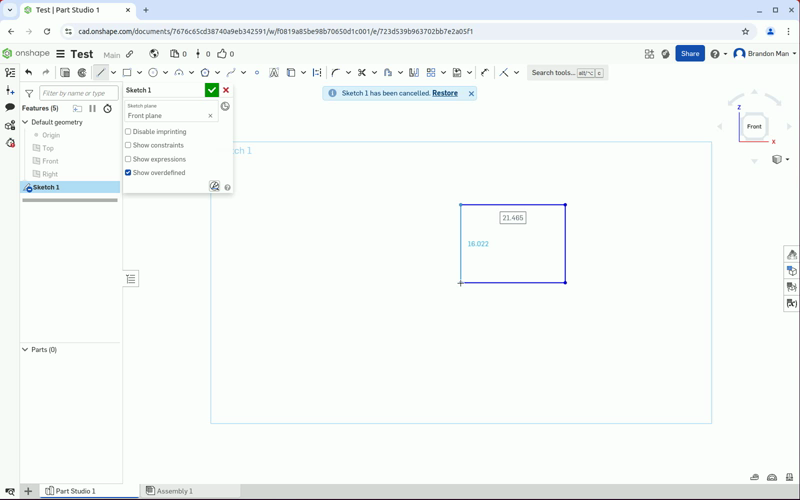
click(460, 282)
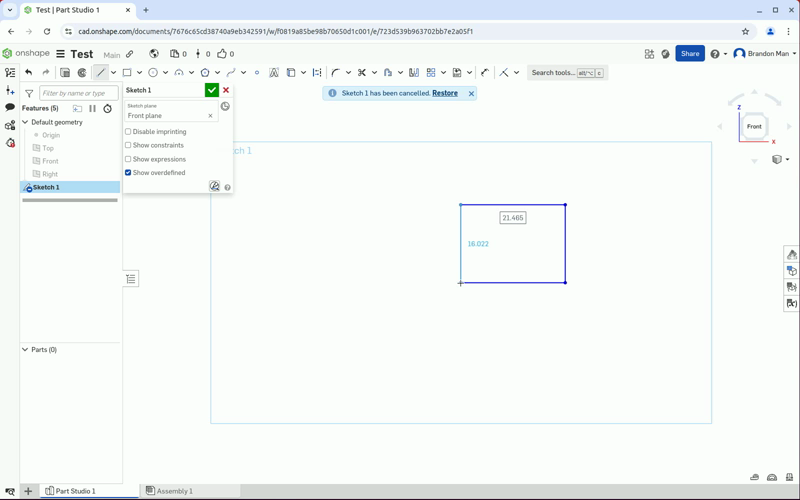
key(esc)
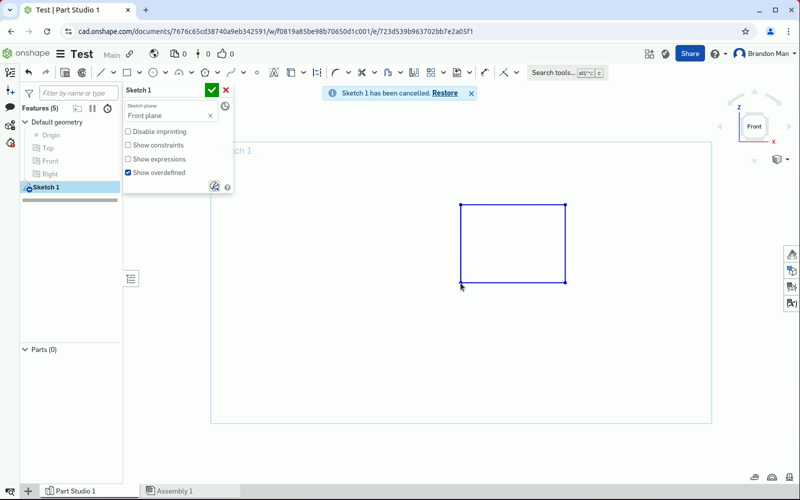
key(c)
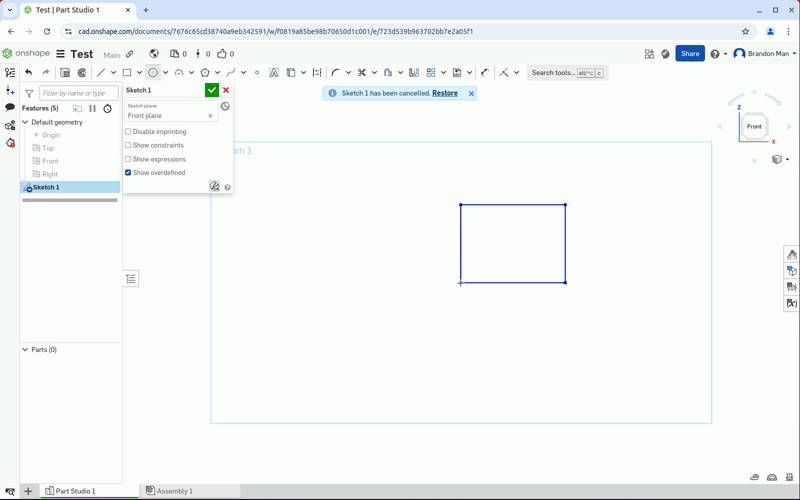
key_down(shift)
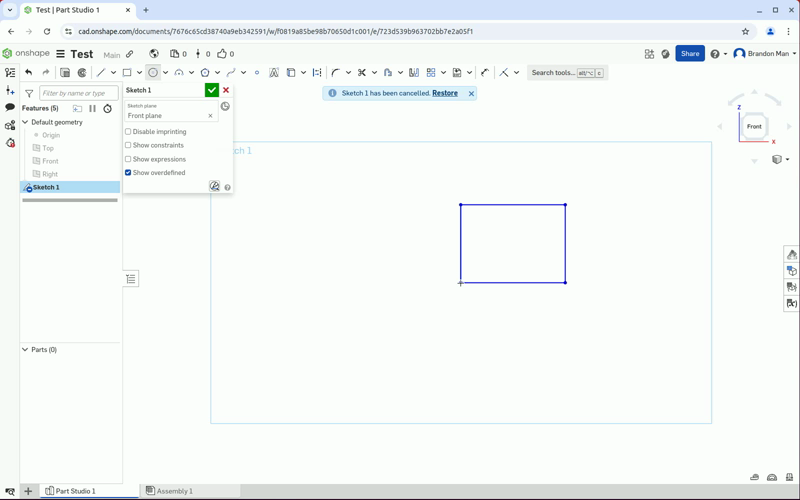
mouse_move(513, 243)
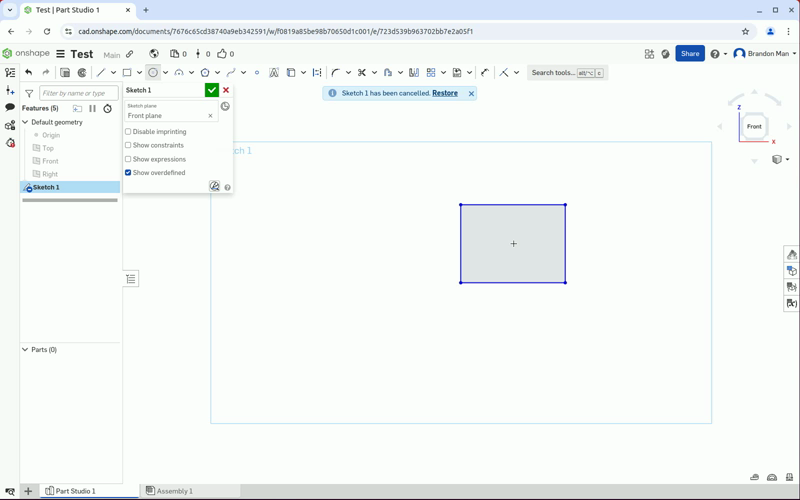
click(513, 243)
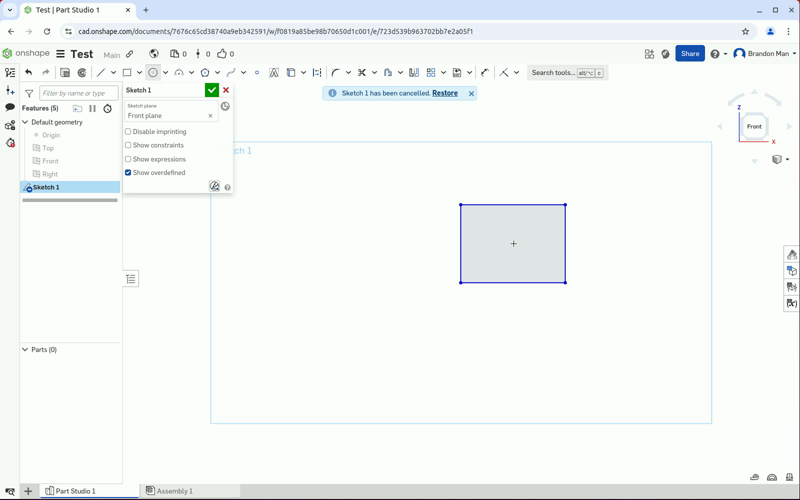
key_up(shift)
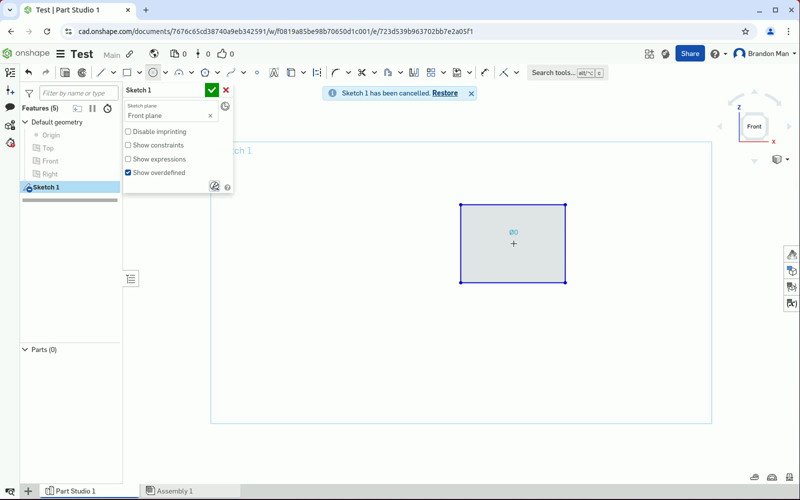
mouse_move(530, 243)
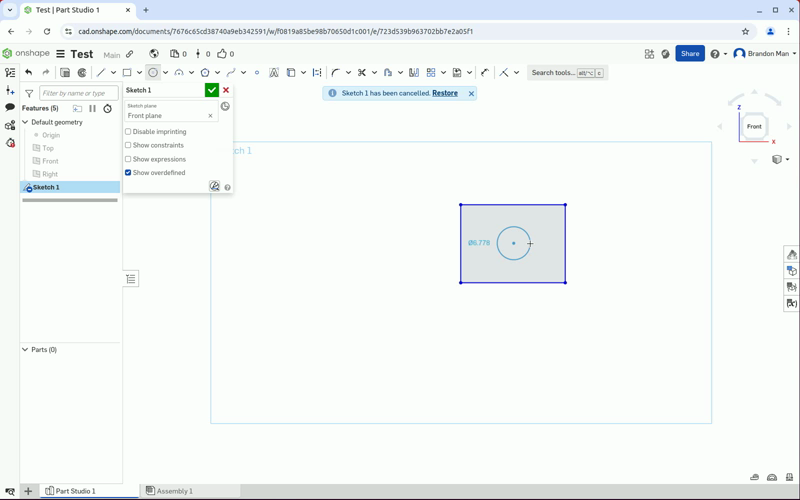
click(530, 243)
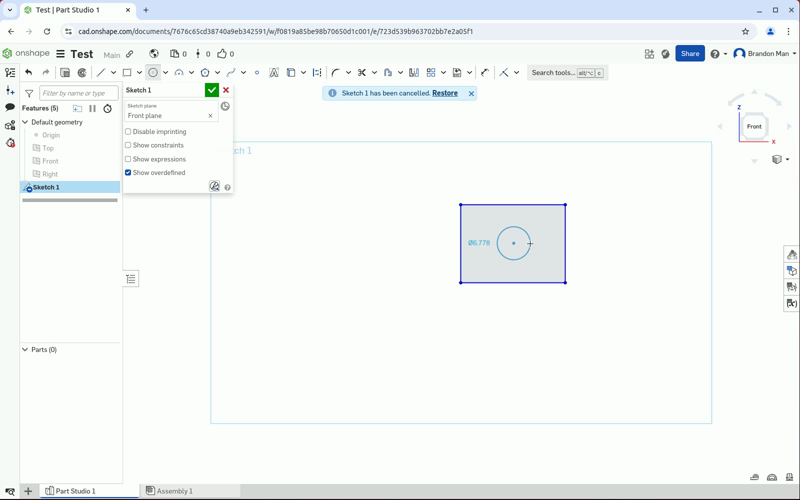
key(esc)
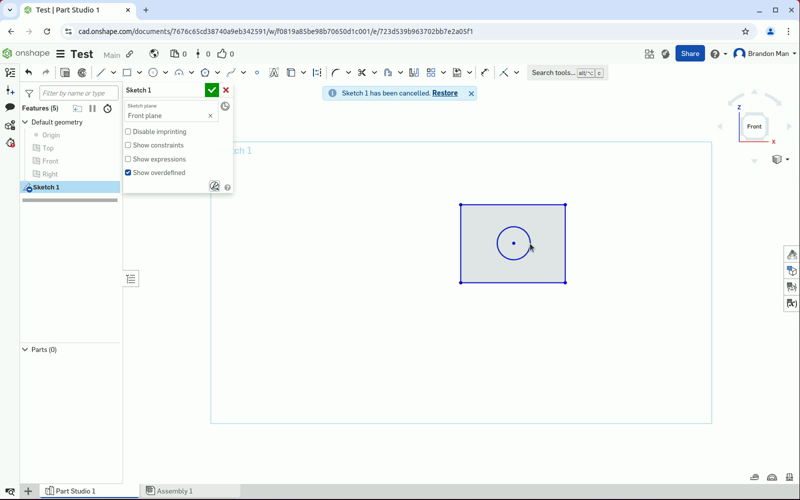
mouse_move(545, 256)
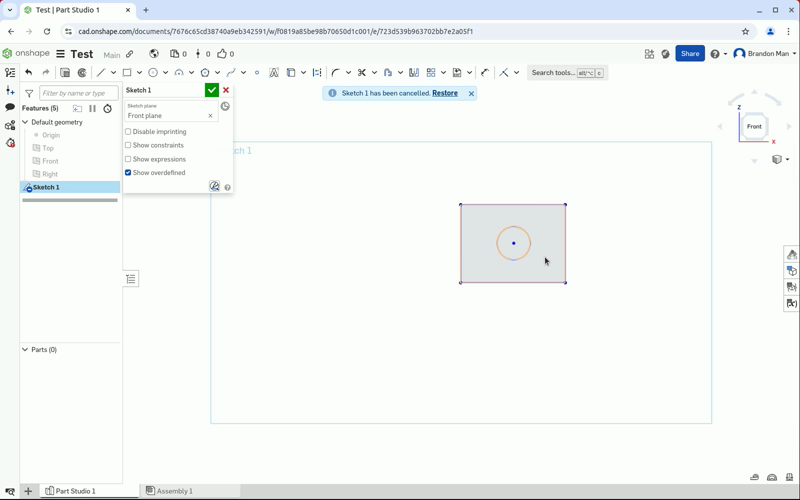
click(545, 256)
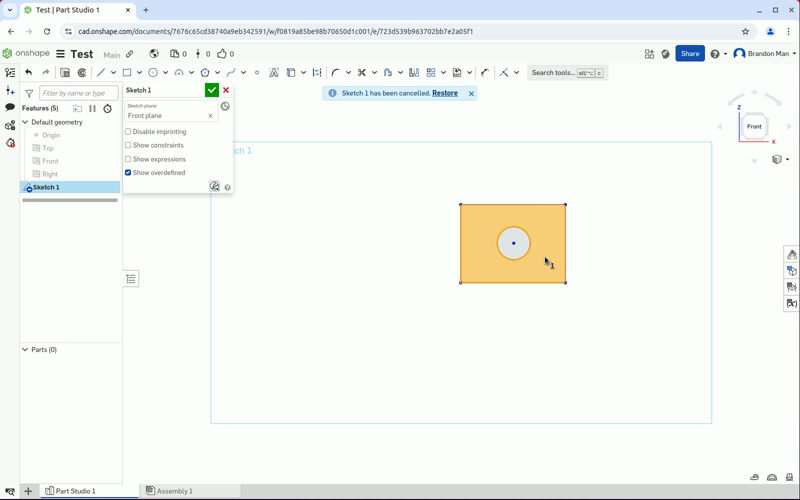
mouse_move(73, 352)
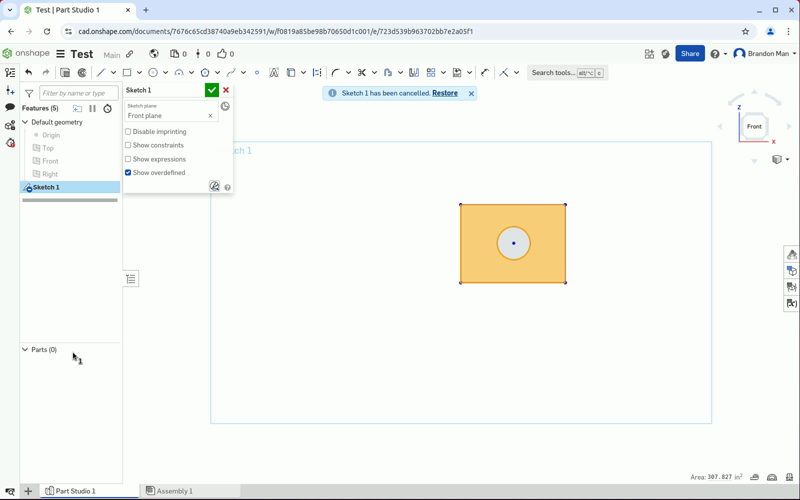
key(shift+y)
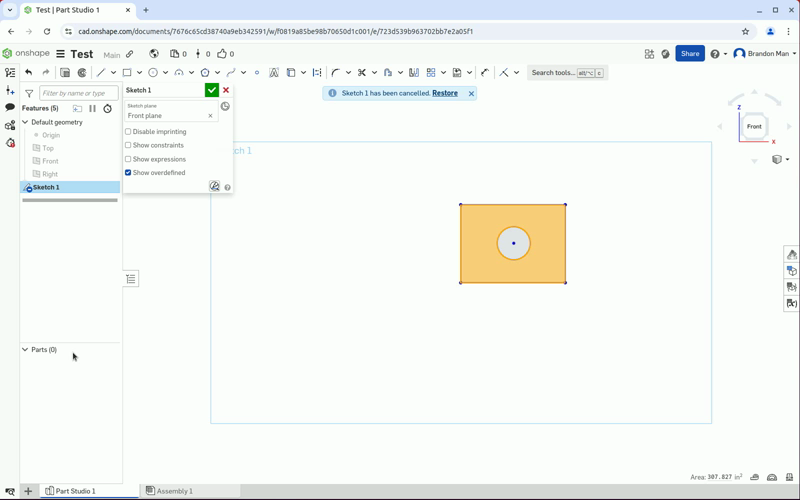
key(shift+e)
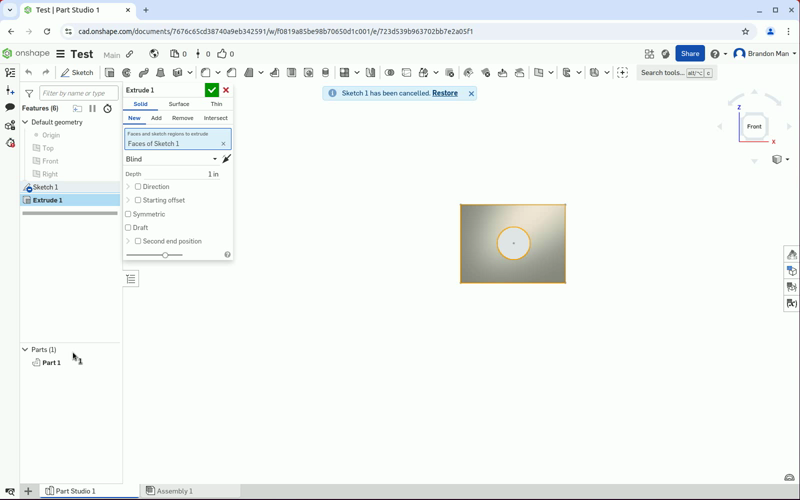
mouse_move(143, 106)
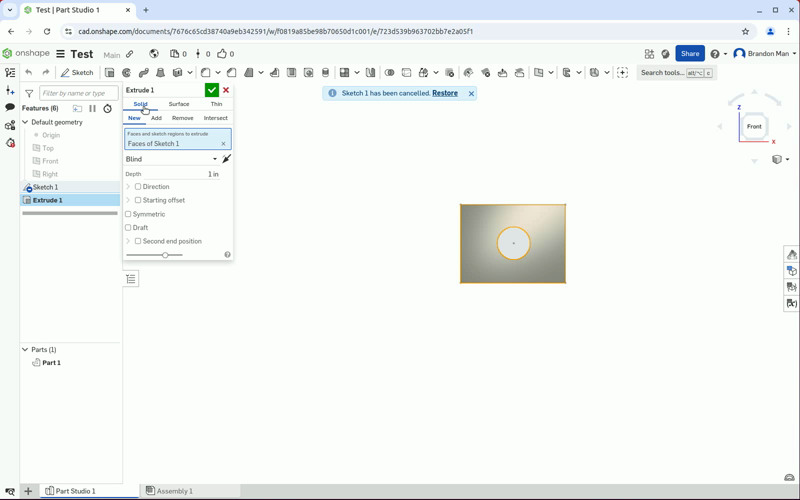
click(143, 106)
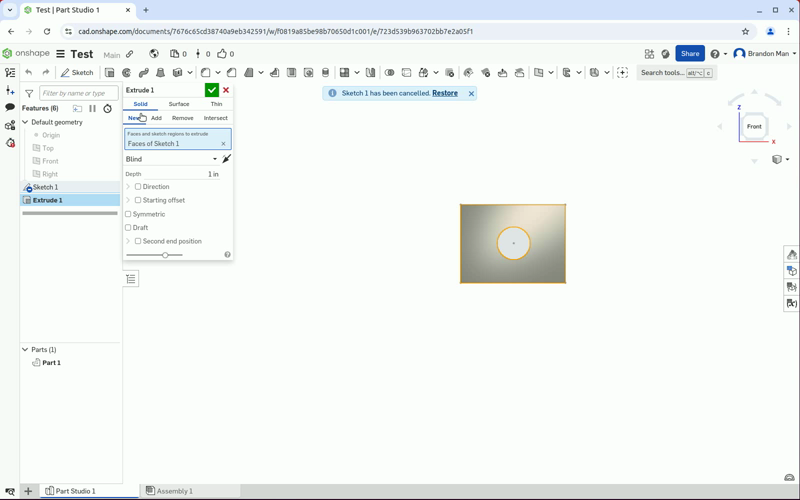
mouse_move(137, 120)
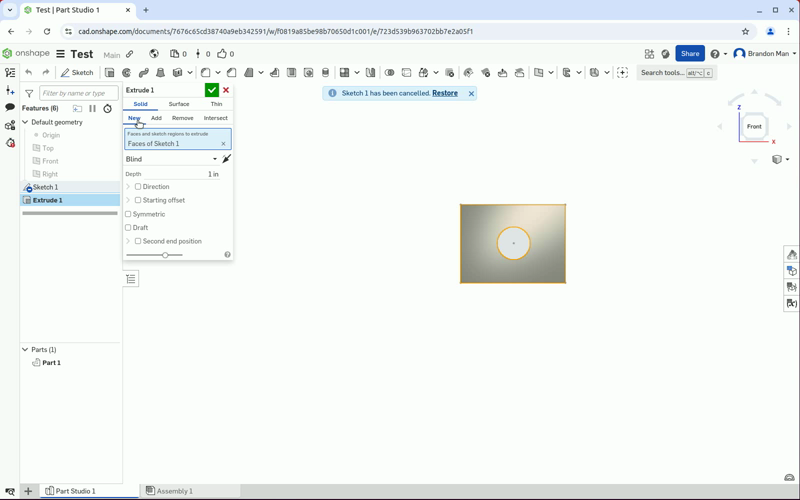
click(137, 120)
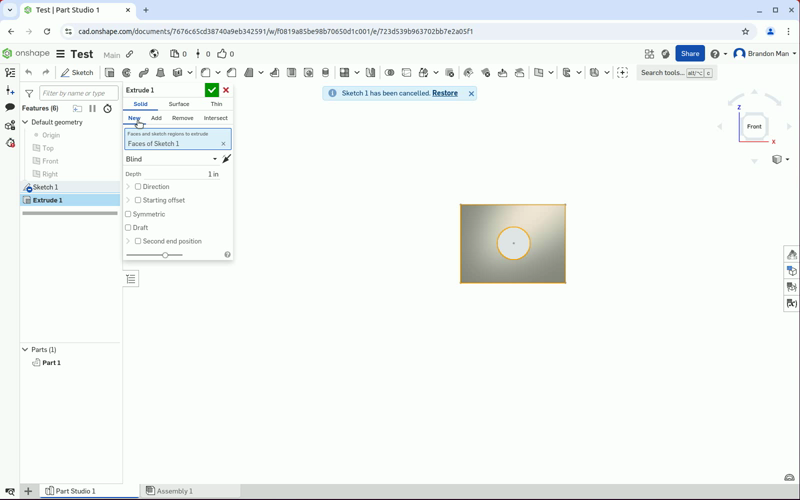
key(tab, 4)
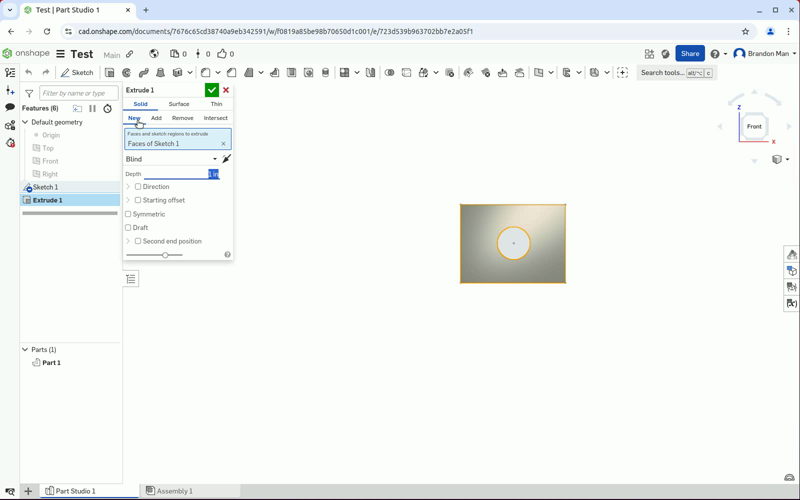
text(10.591)
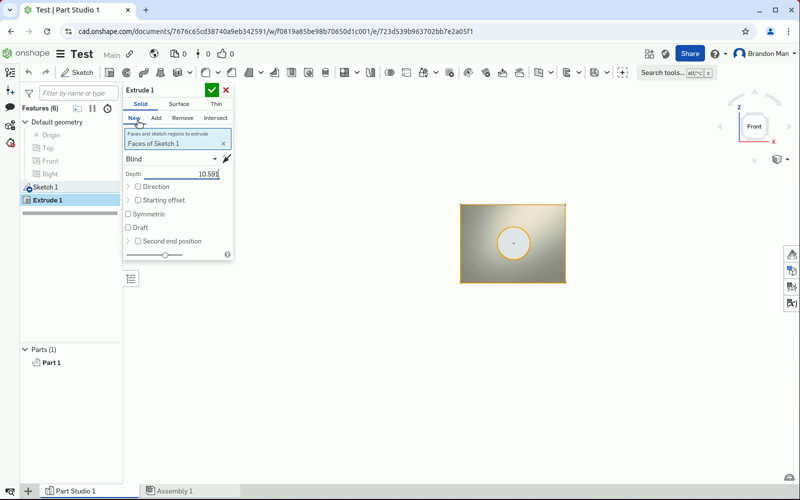
key(enter)
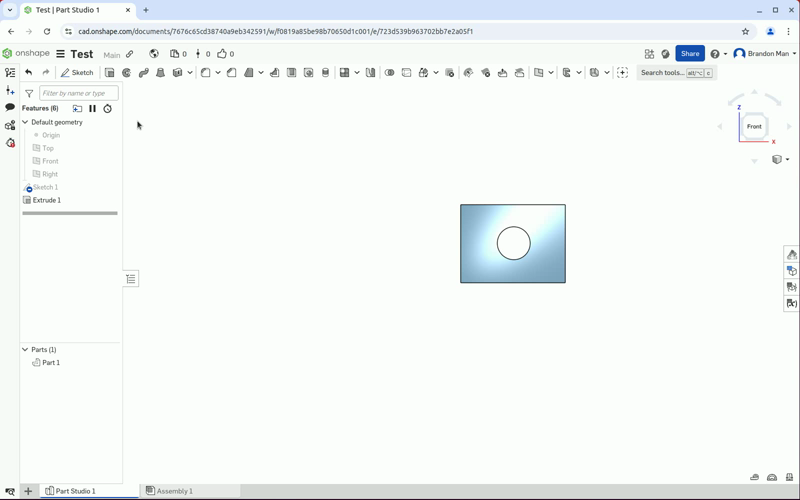
key(shift+h)
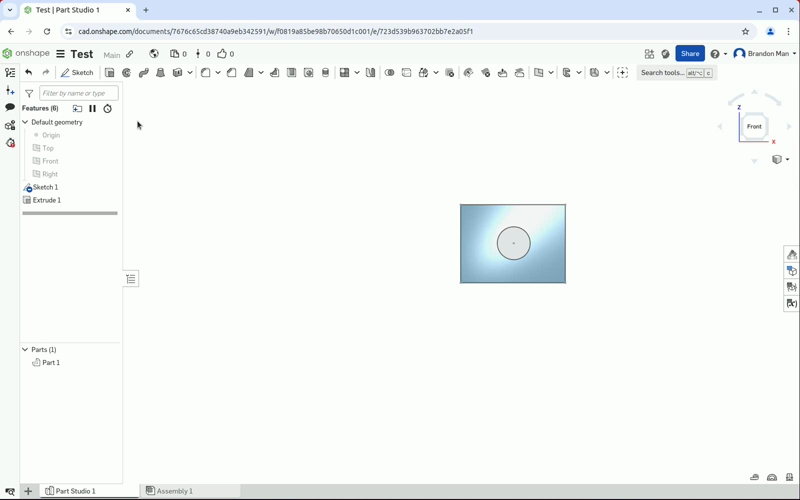
key(shift+h)
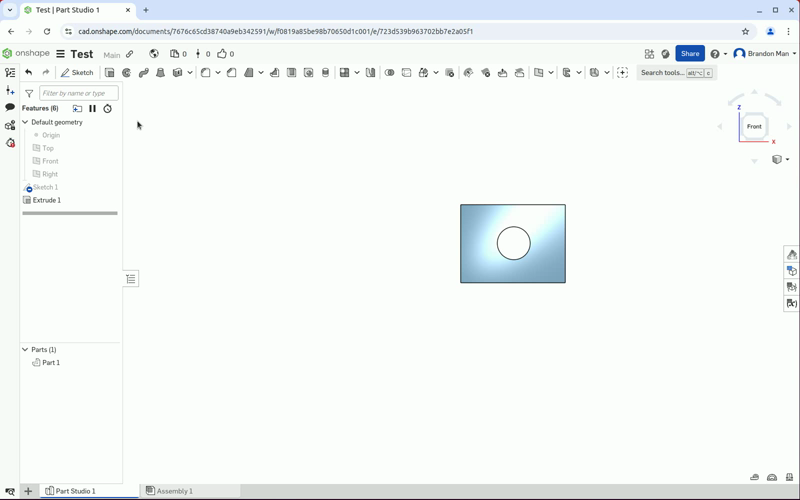
mouse_move(73, 189)
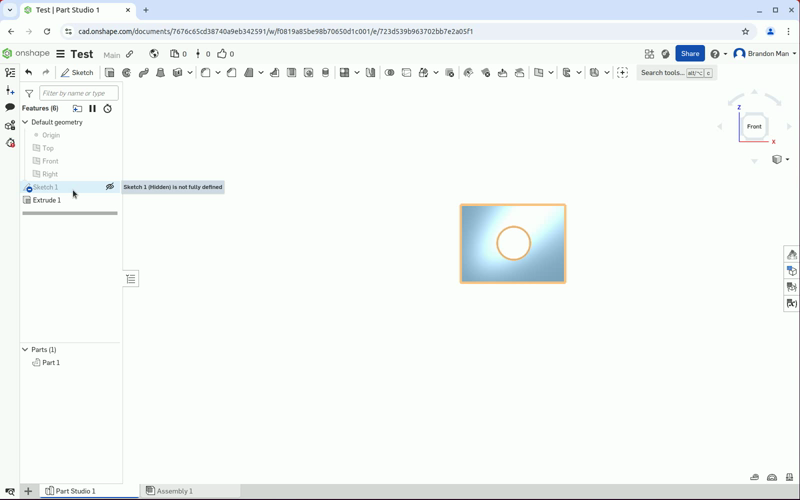
click(73, 189)
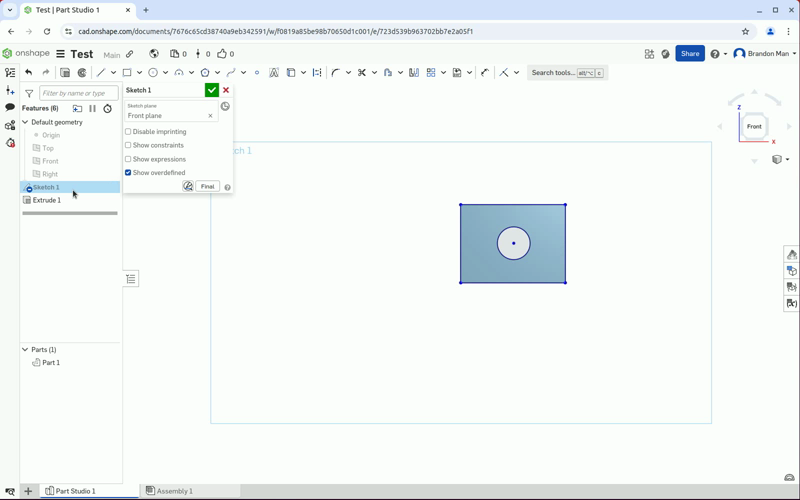
mouse_move(229, 92)
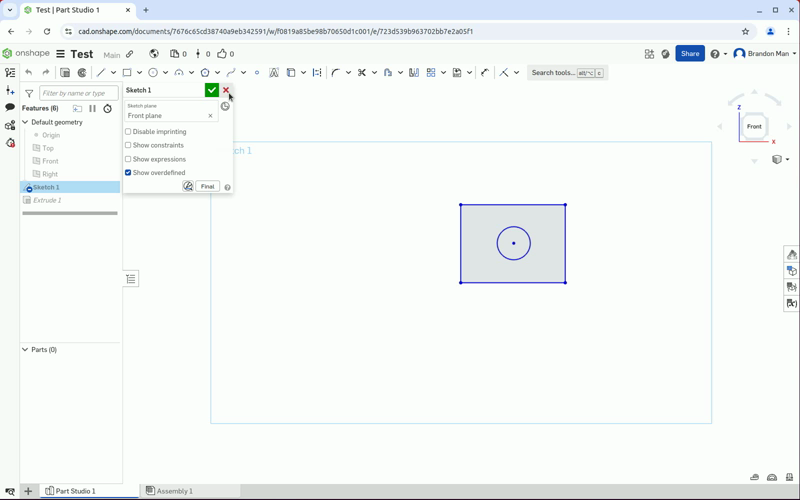
click(229, 92)
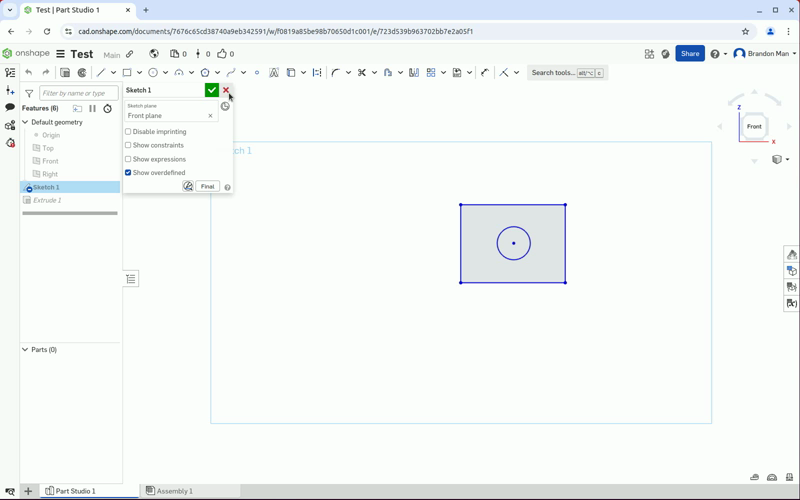
key(shift+s)
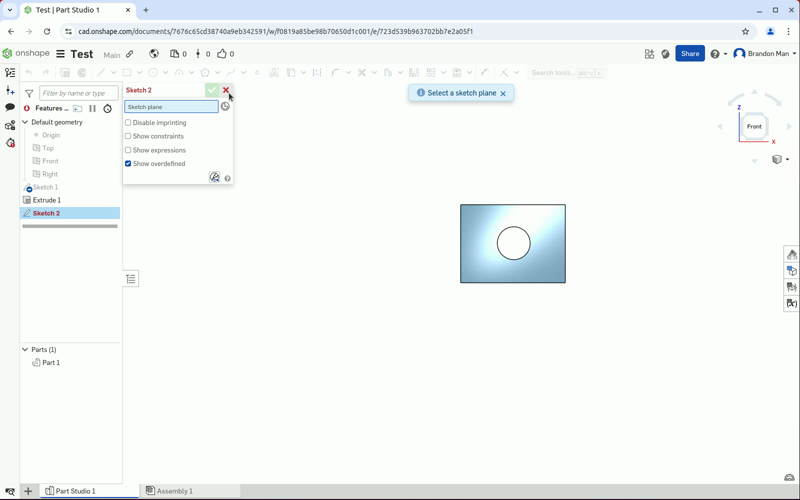
mouse_move(73, 163)
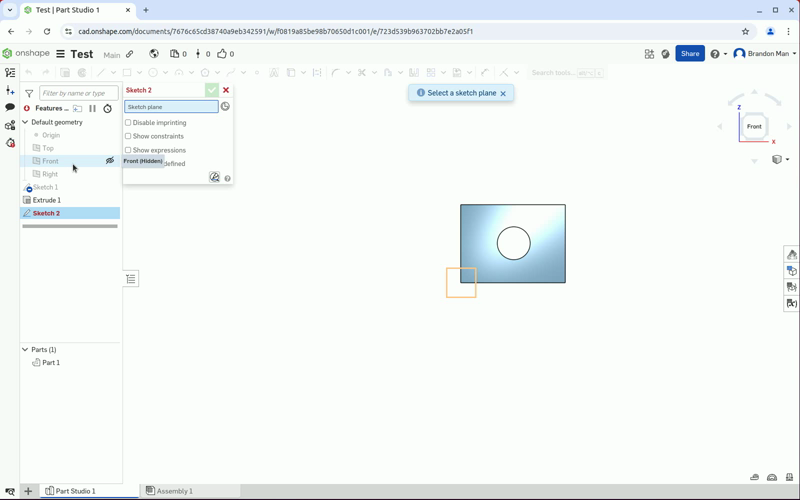
click(73, 163)
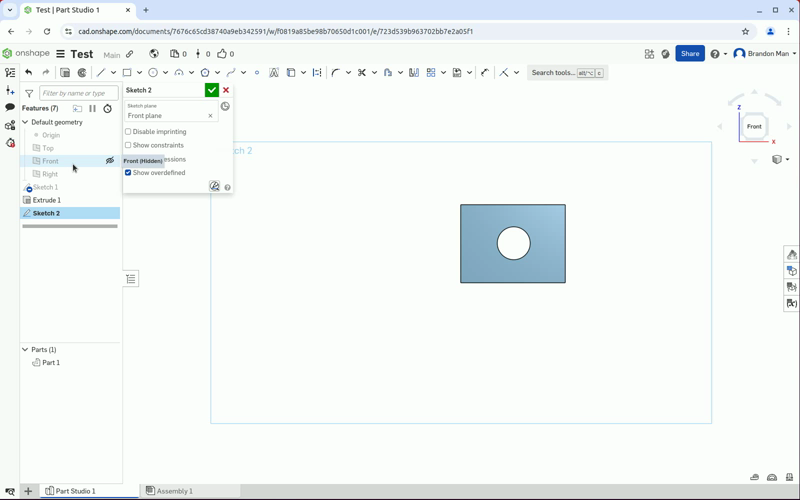
mouse_move(73, 352)
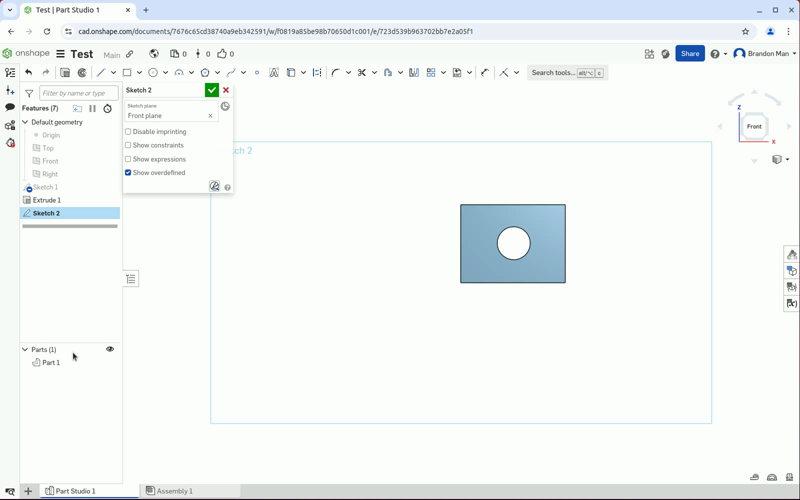
key(y)
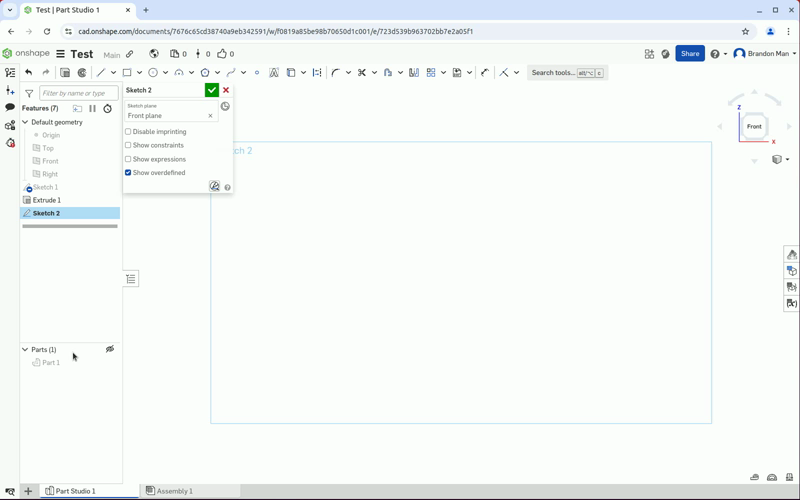
key(l)
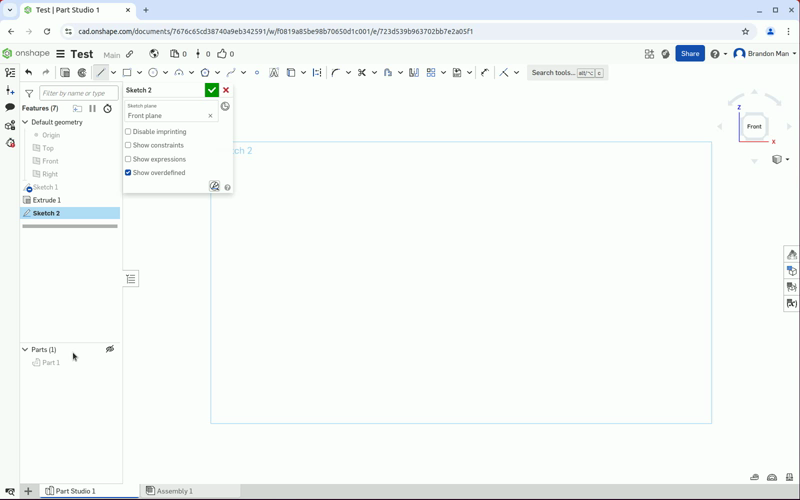
key_down(shift)
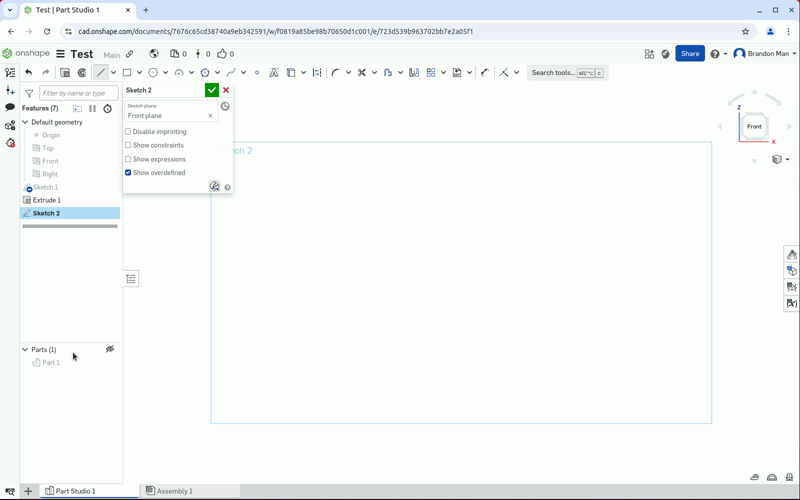
mouse_move(348, 366)
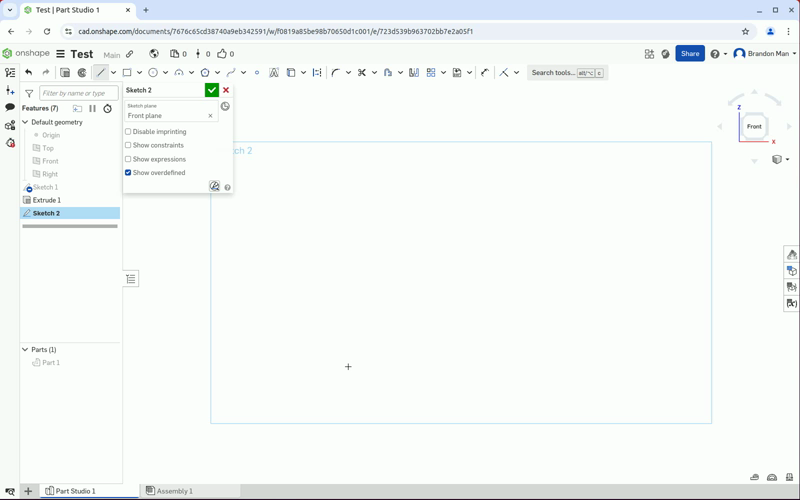
click(348, 366)
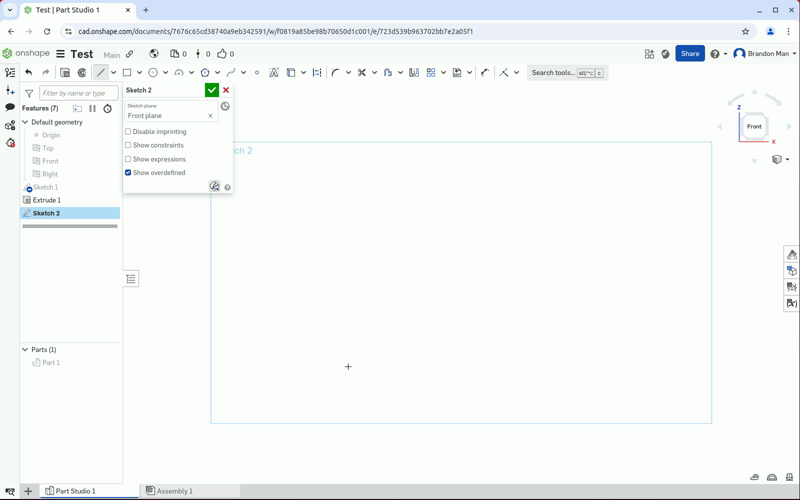
key_up(shift)
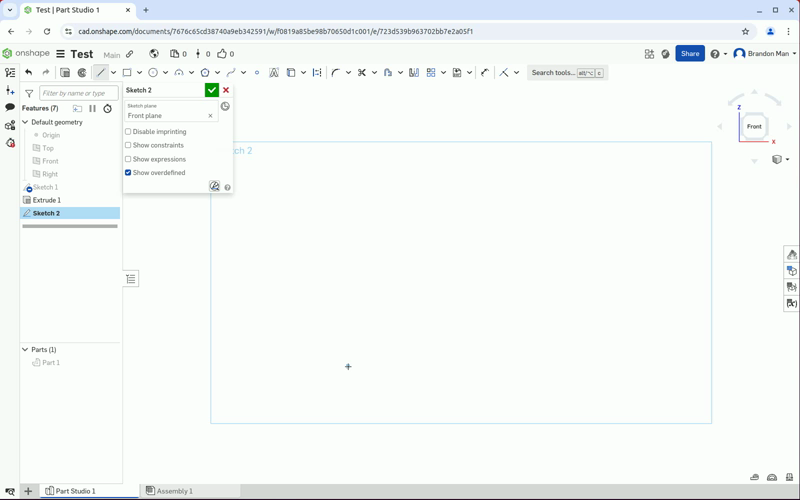
key_down(shift)
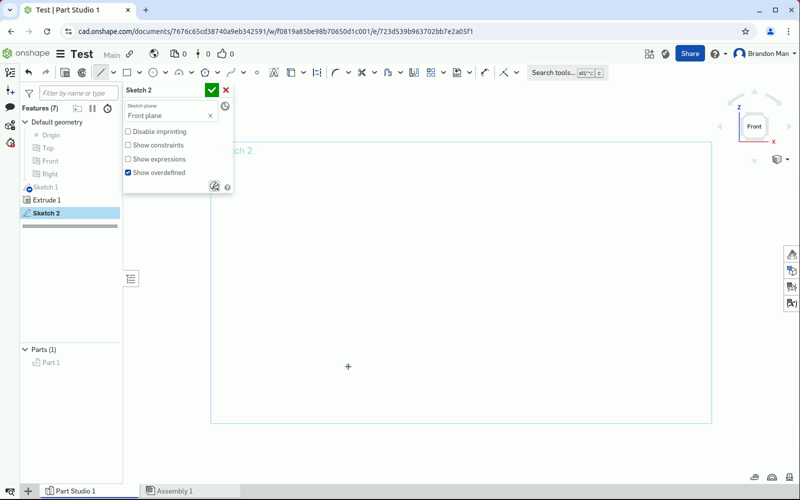
mouse_move(426, 366)
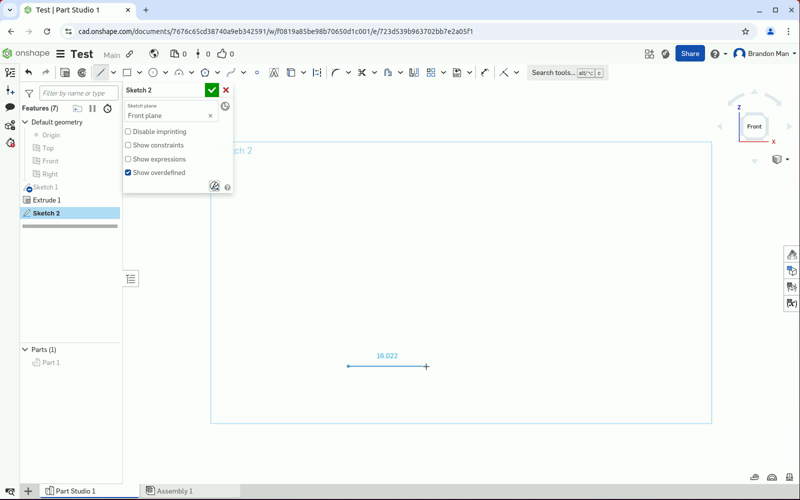
click(426, 366)
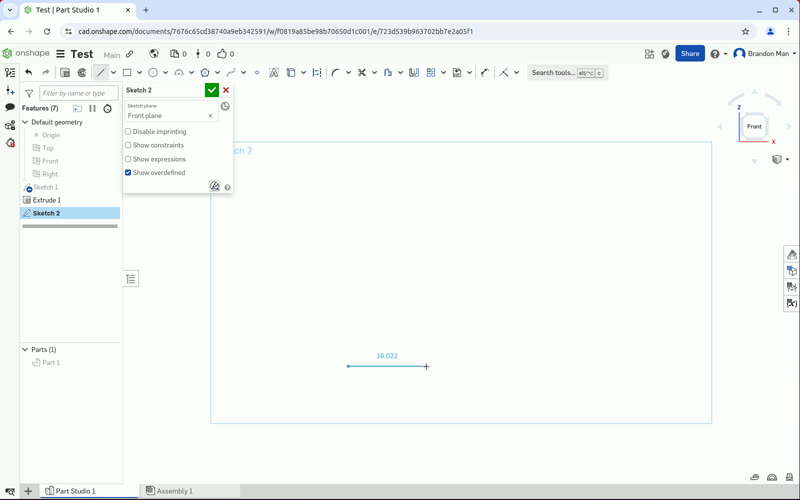
key_up(shift)
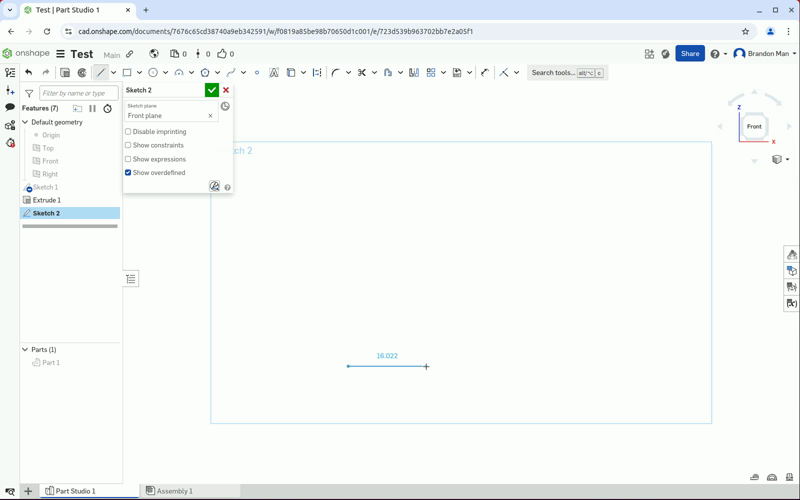
key_down(shift)
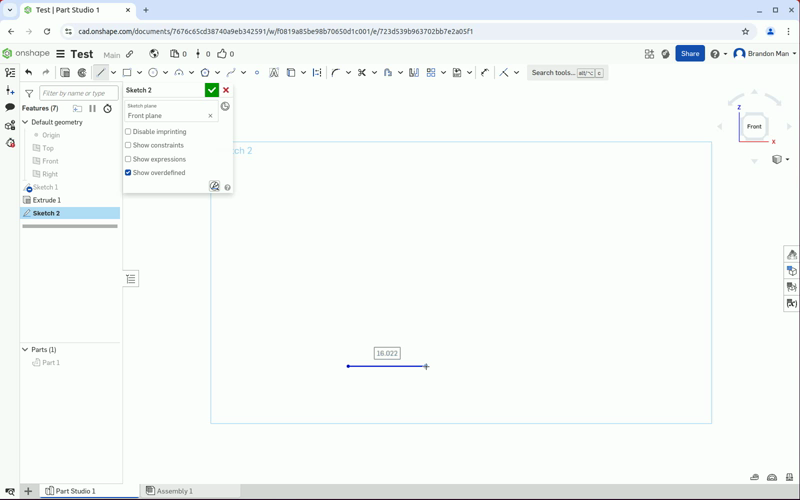
mouse_move(456, 366)
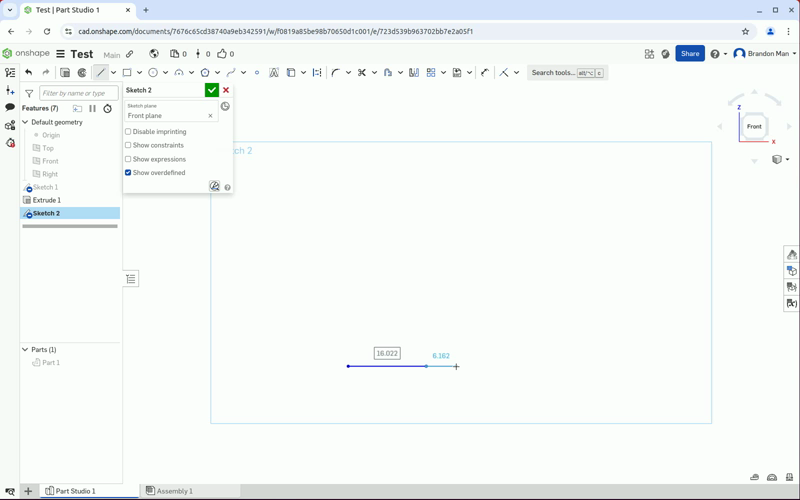
mouse_move(426, 314)
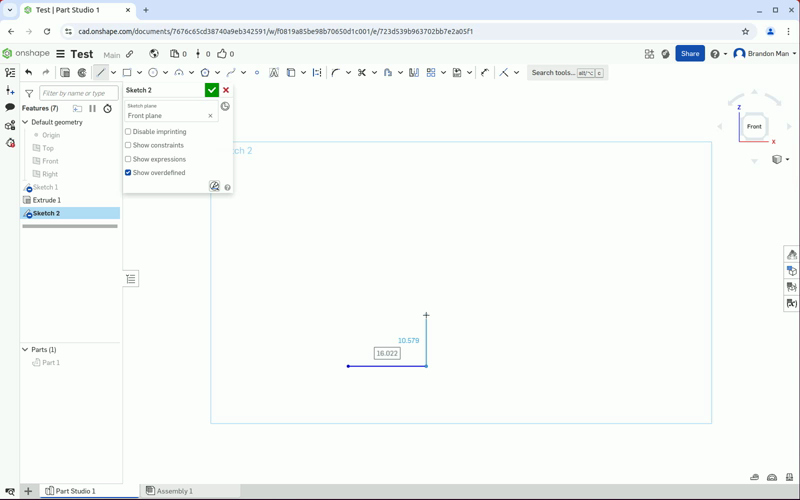
click(426, 314)
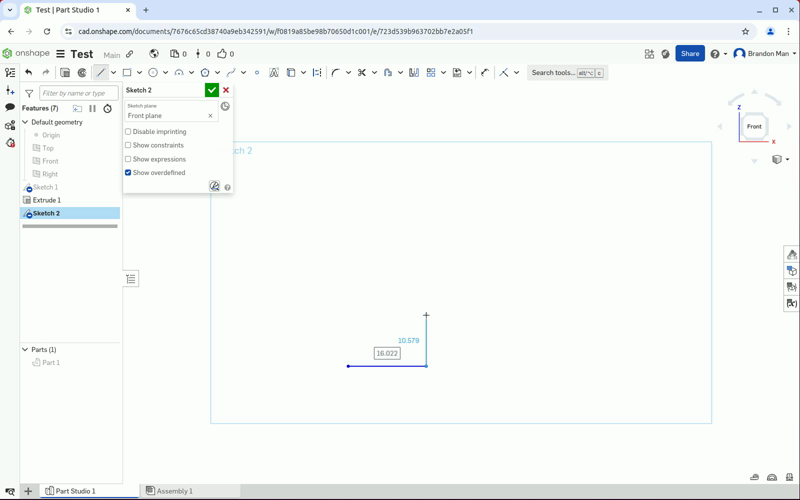
key_up(shift)
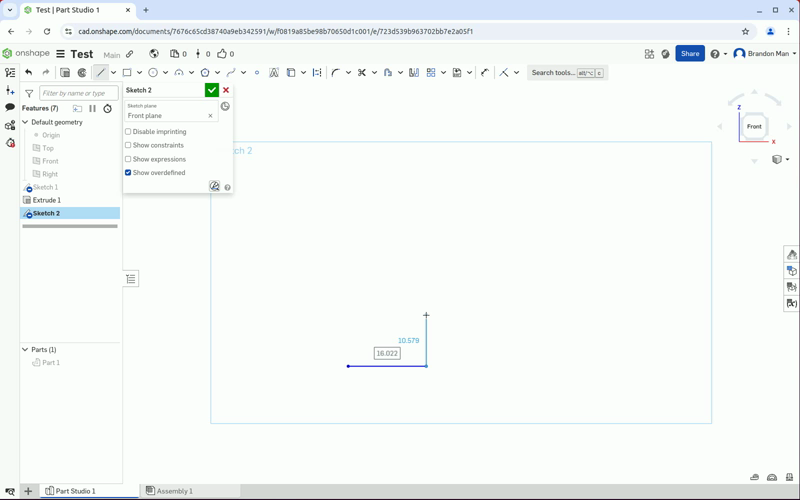
key_down(shift)
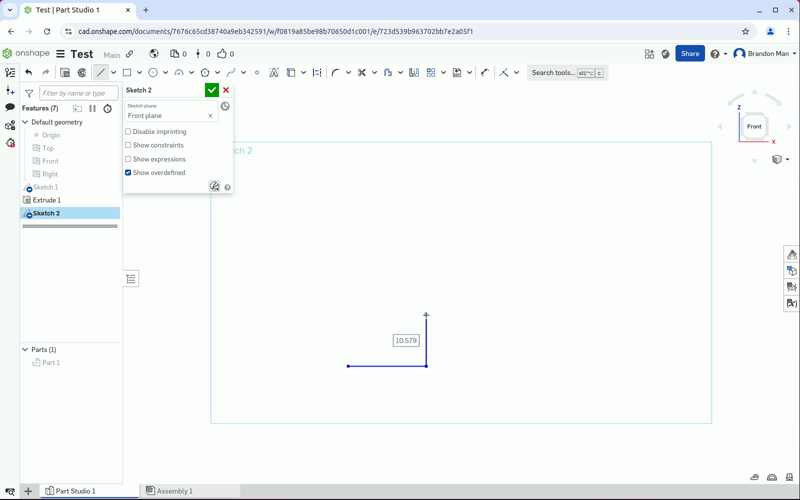
mouse_move(348, 314)
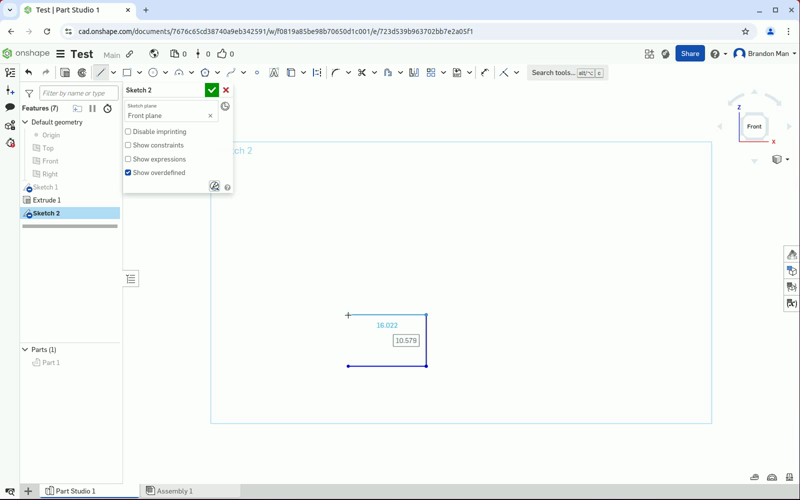
click(348, 314)
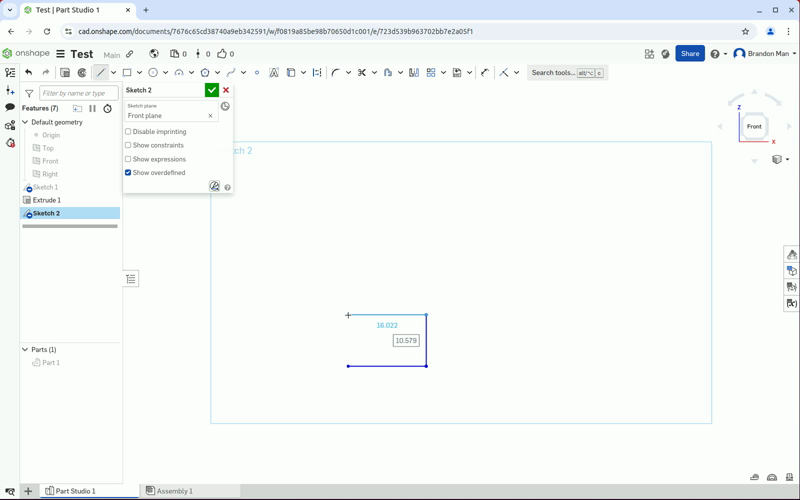
key_up(shift)
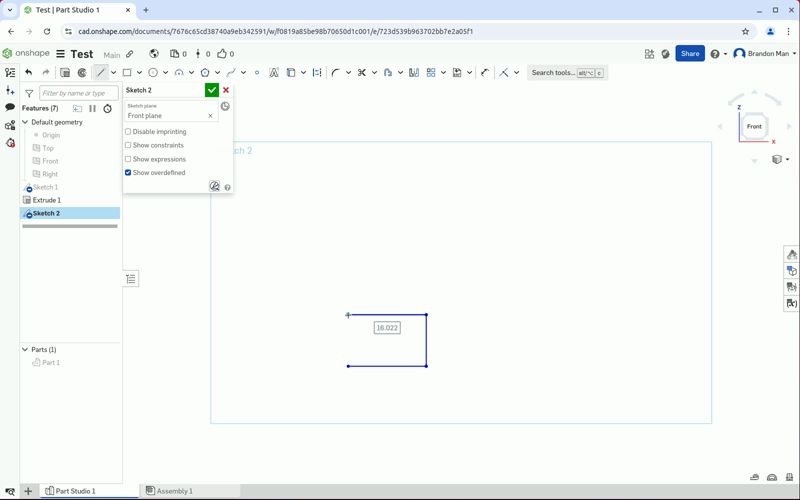
mouse_move(378, 314)
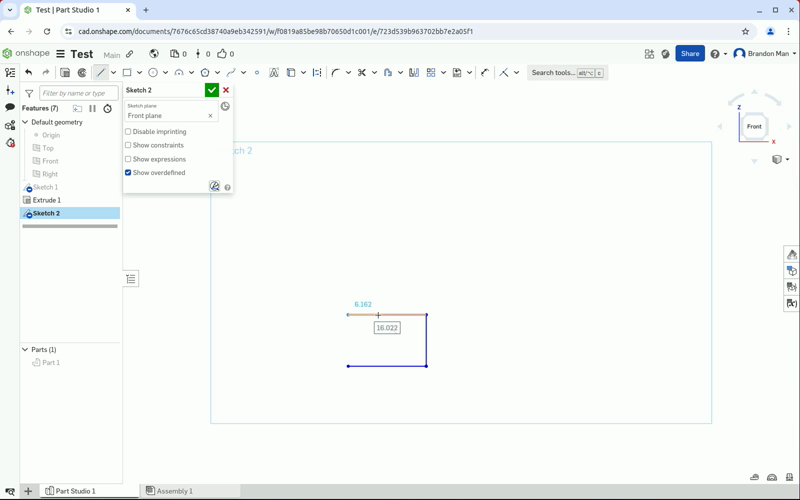
key_down(shift)
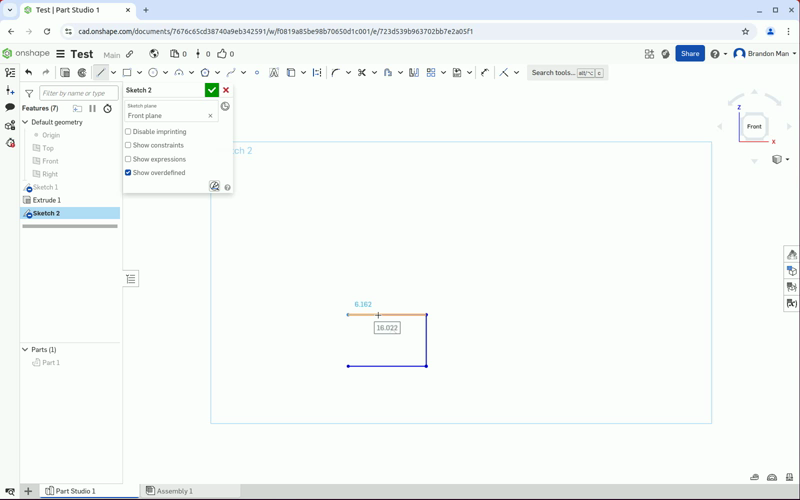
mouse_move(348, 366)
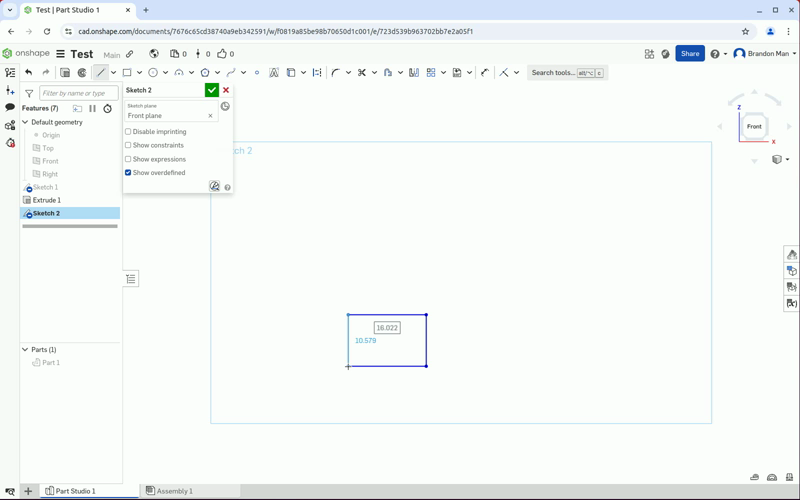
key_up(shift)
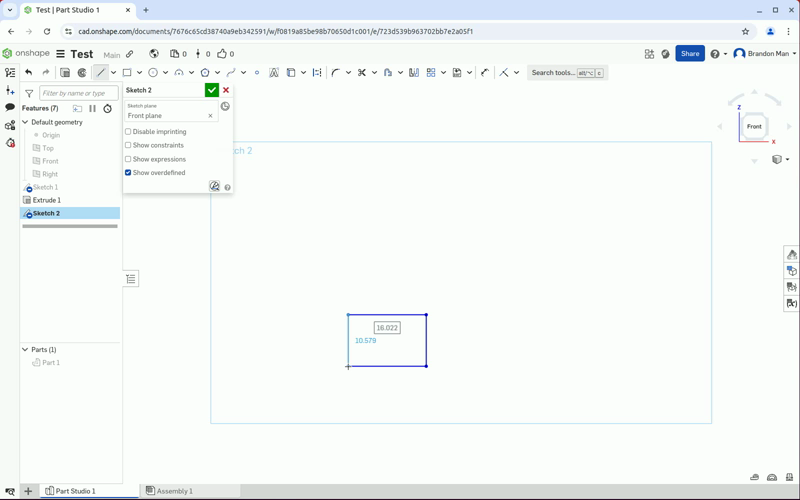
click(348, 366)
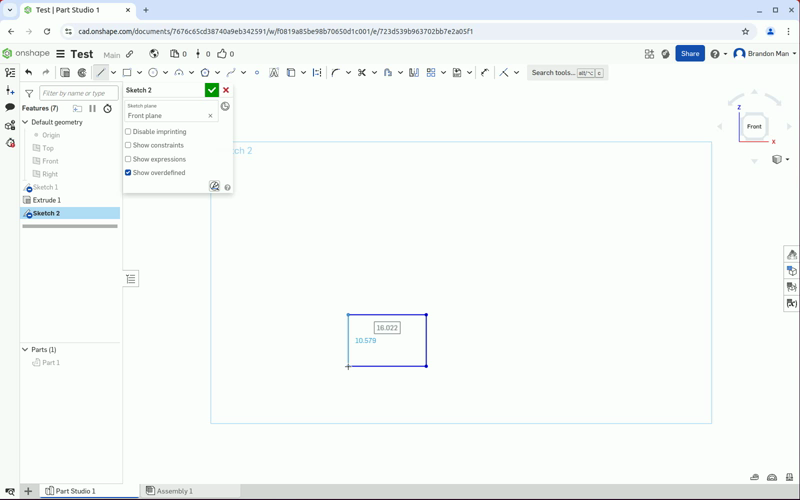
key(esc)
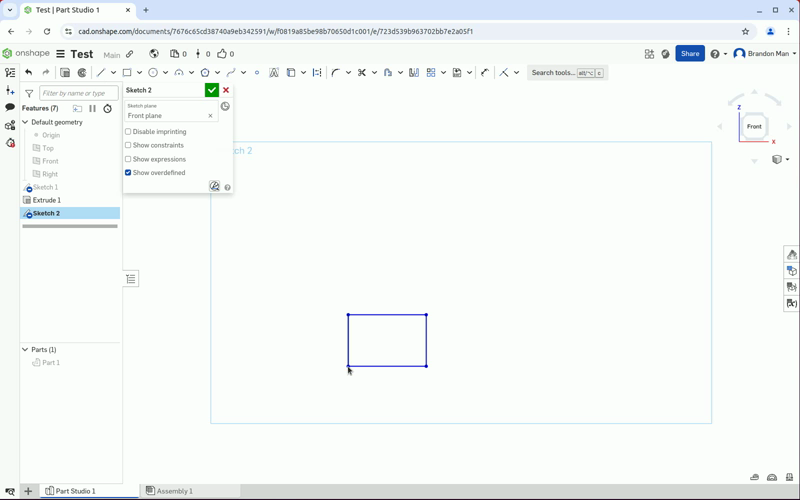
key(c)
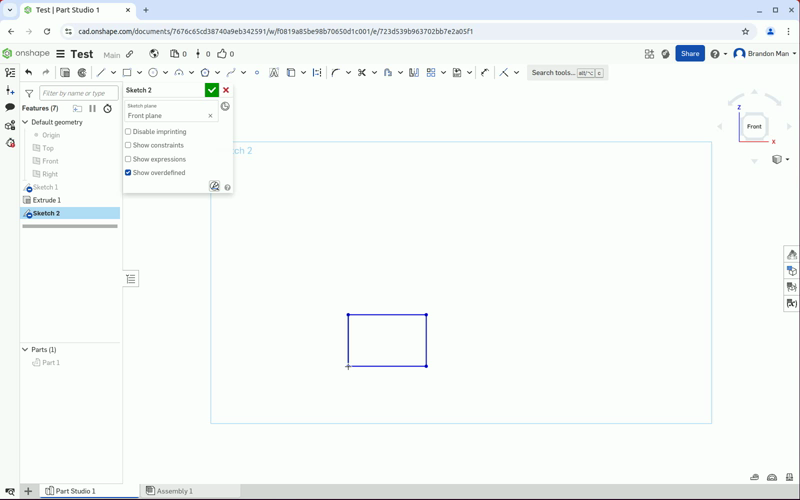
key_down(shift)
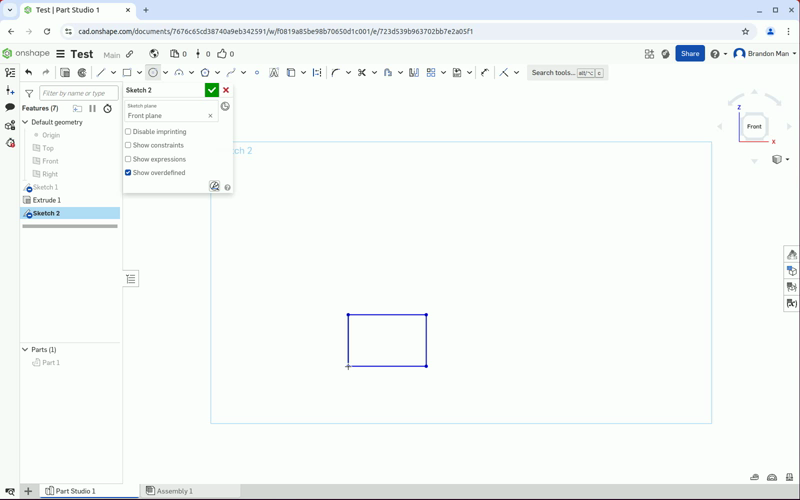
mouse_move(387, 339)
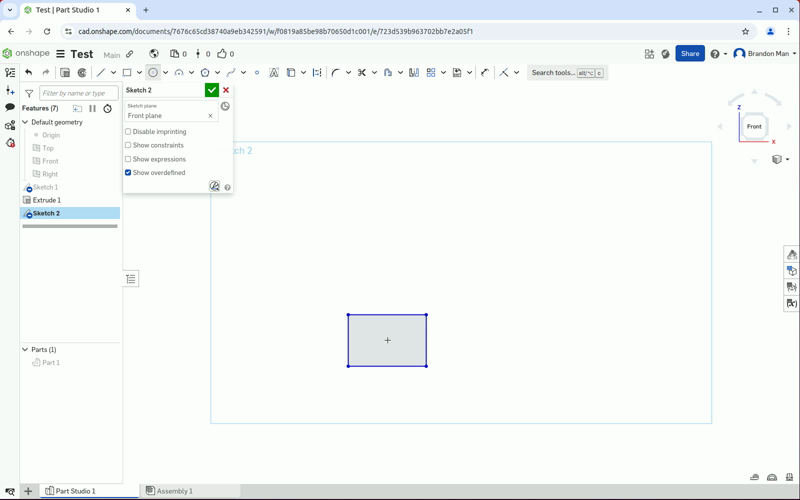
click(387, 339)
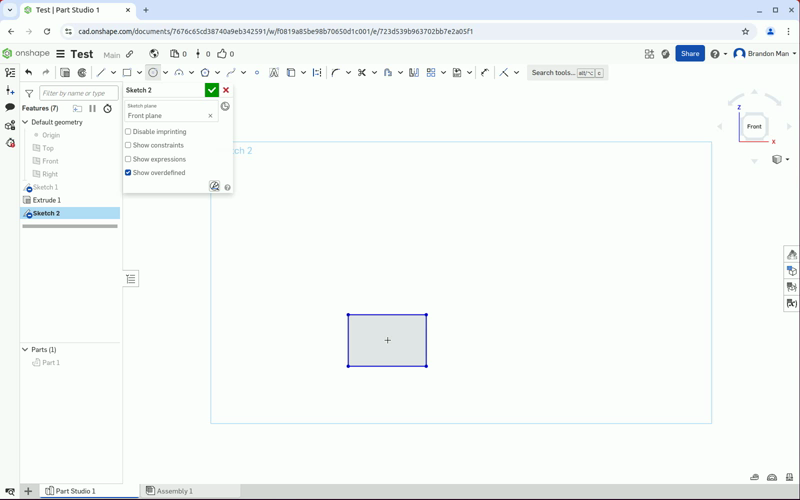
key_up(shift)
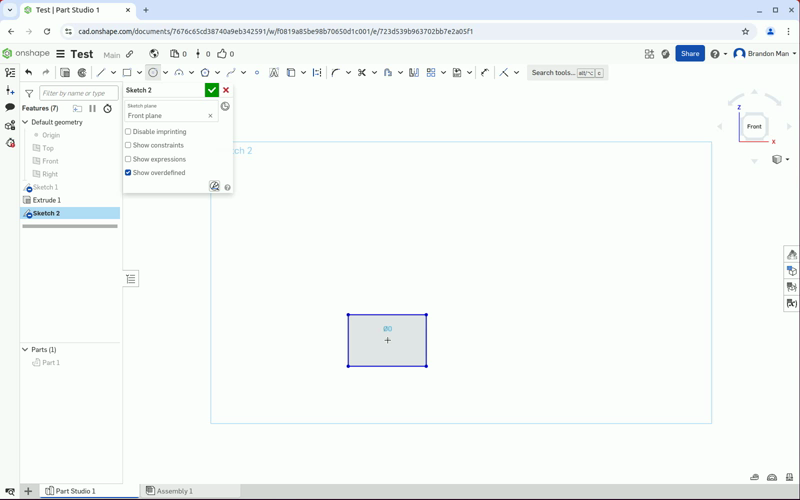
mouse_move(400, 339)
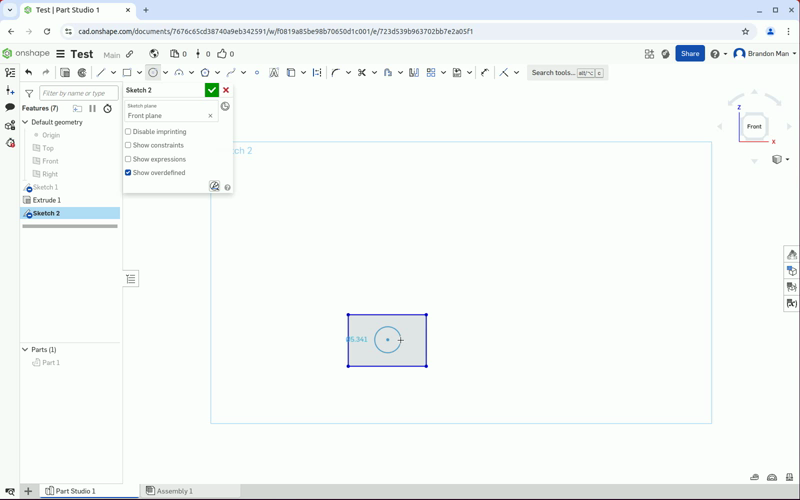
click(400, 339)
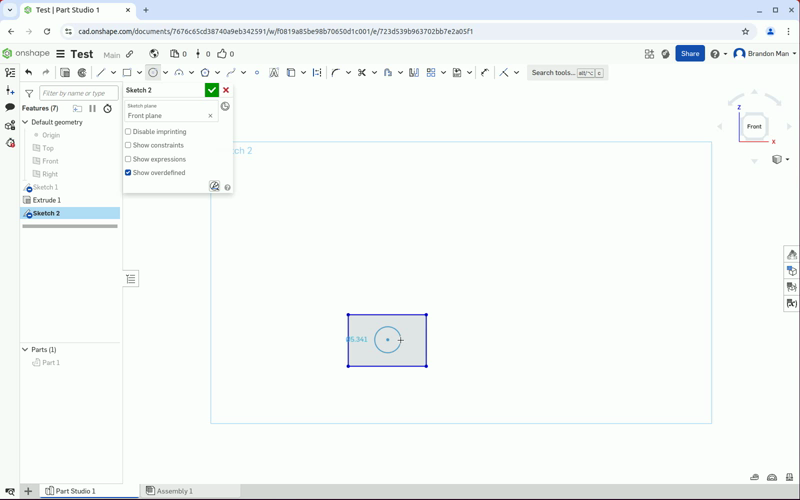
key(esc)
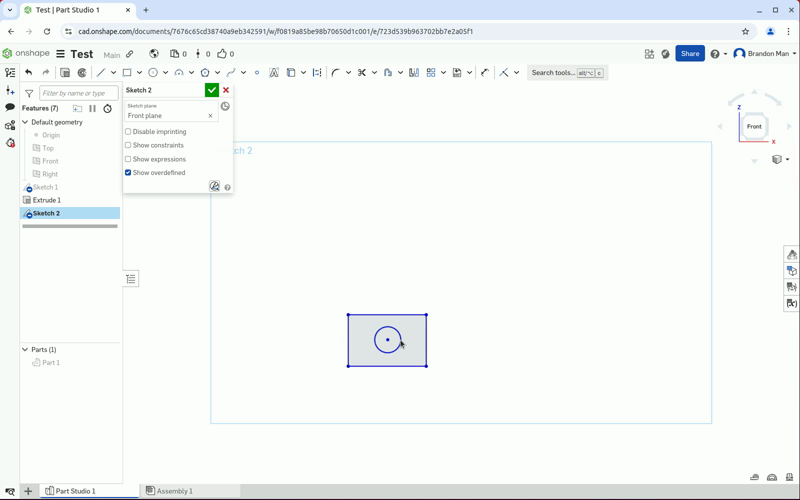
mouse_move(403, 351)
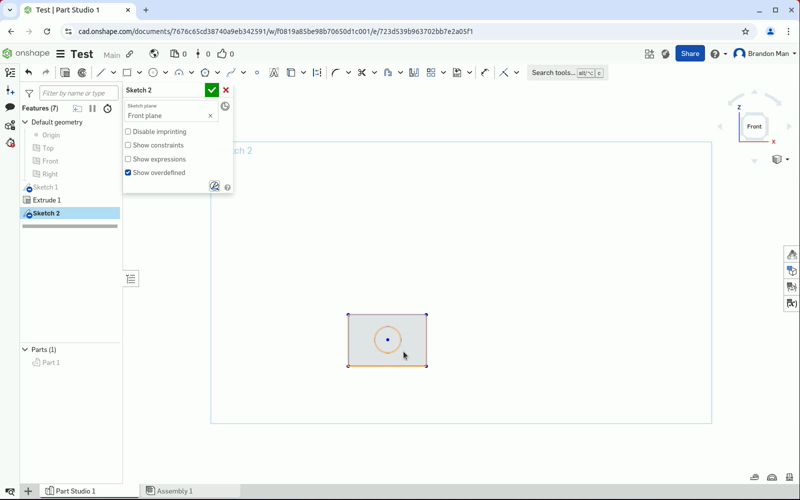
click(403, 351)
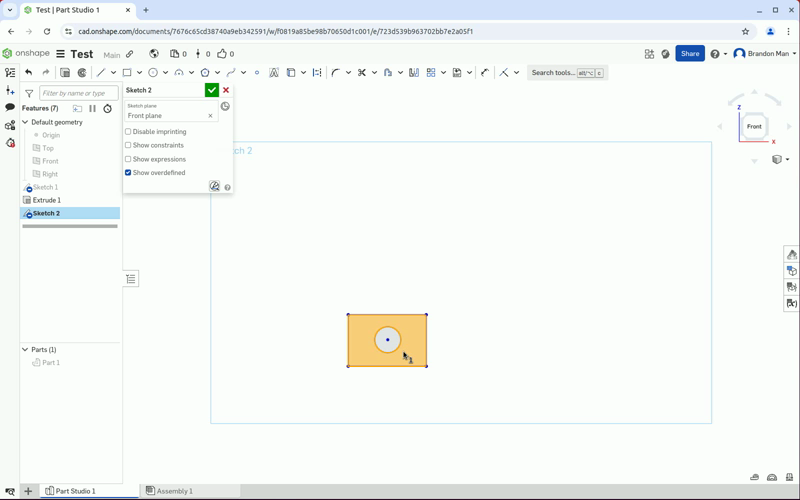
mouse_move(73, 352)
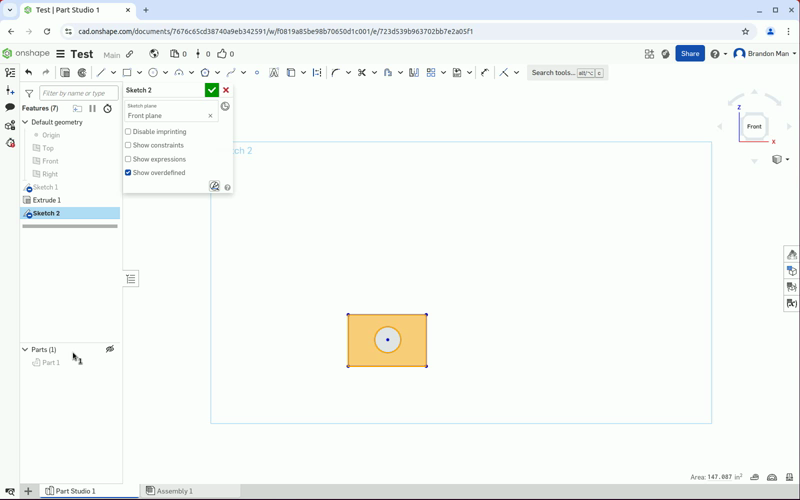
key(shift+y)
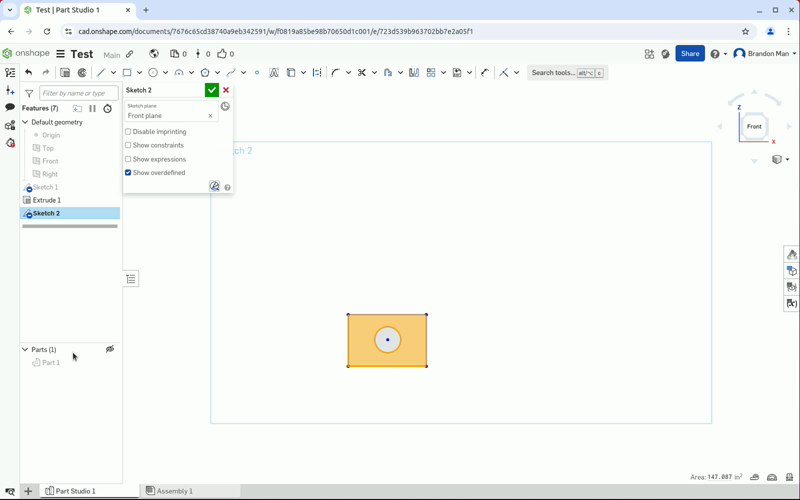
key(shift+e)
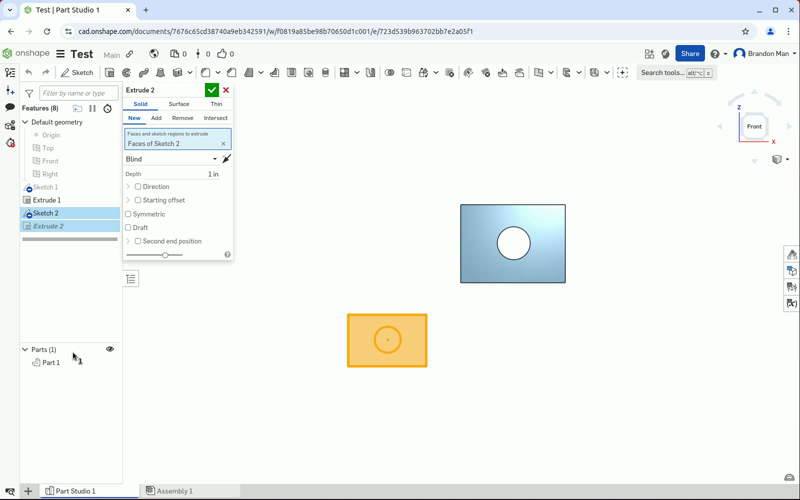
mouse_move(143, 106)
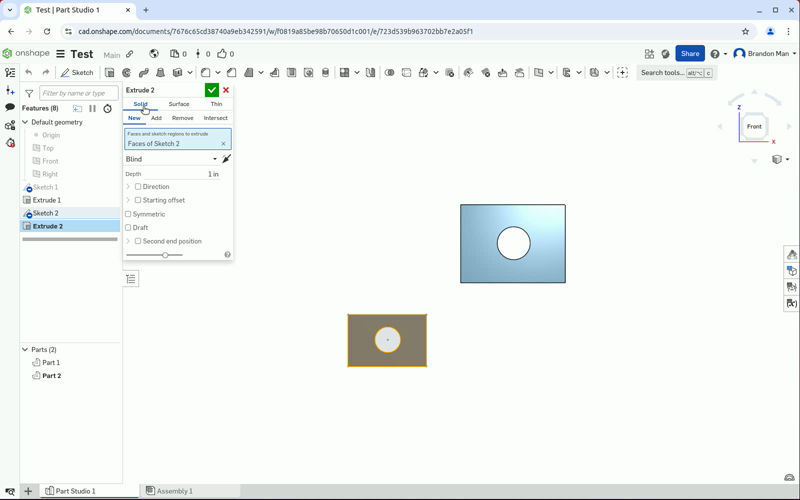
click(143, 106)
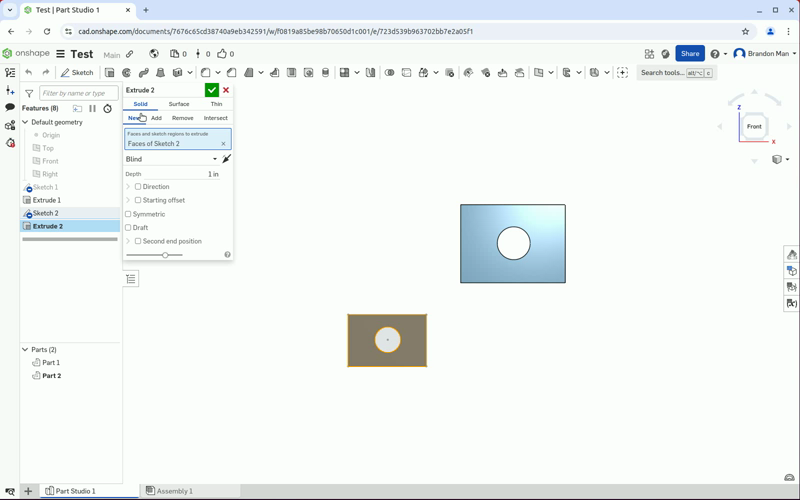
mouse_move(137, 120)
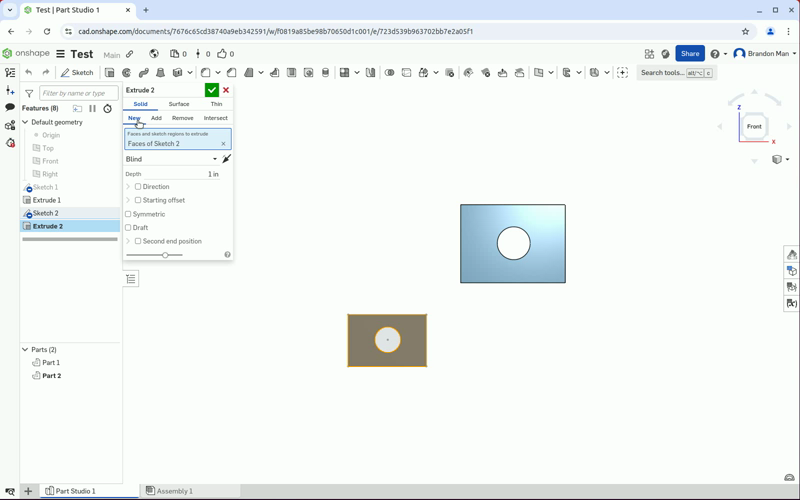
click(137, 120)
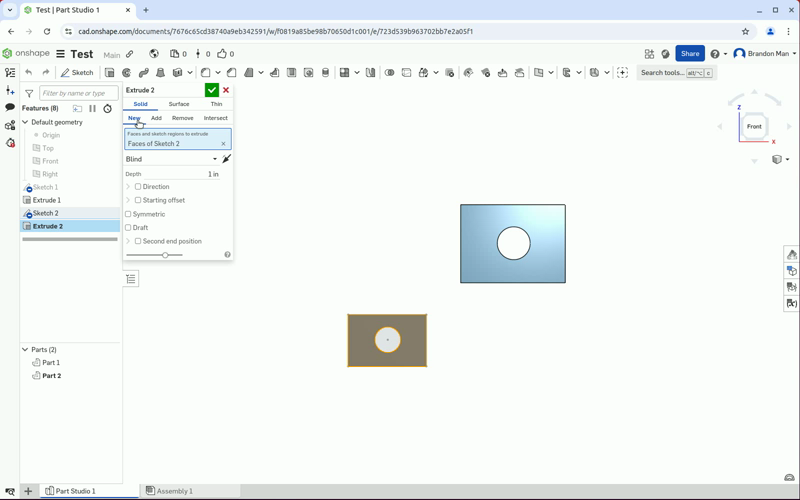
key(tab, 4)
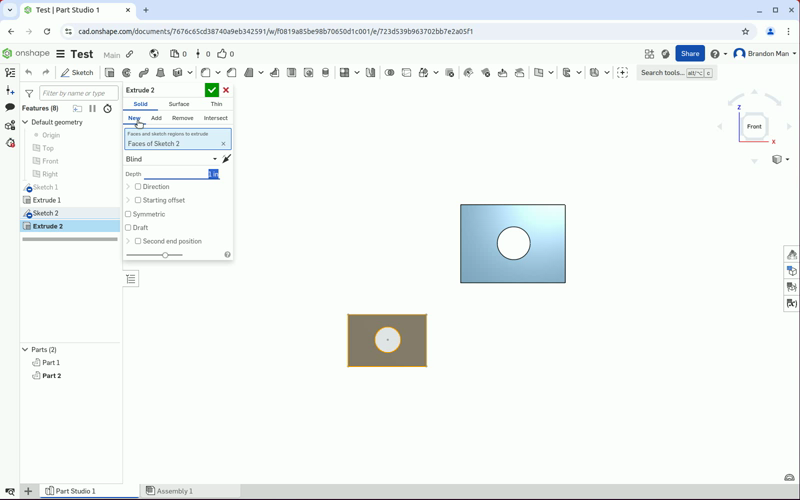
text(10.591)
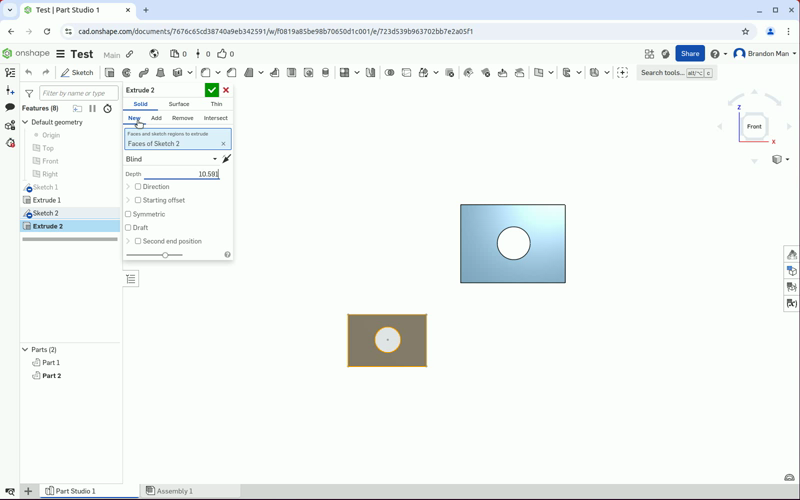
key(enter)
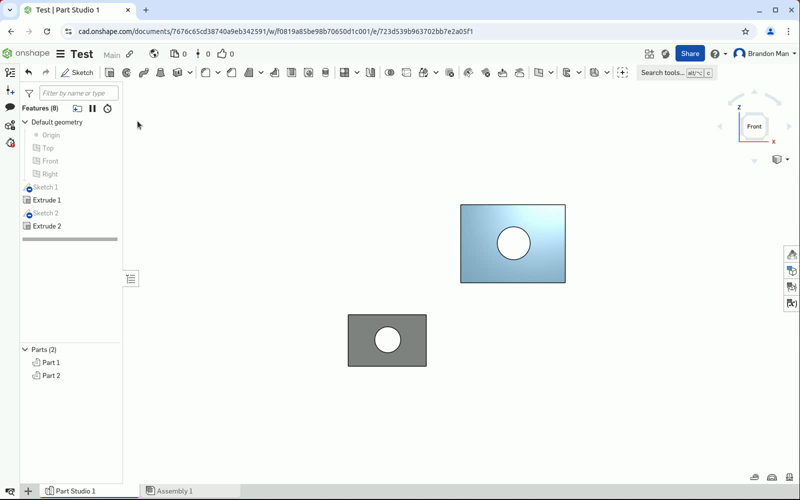
key(shift+h)
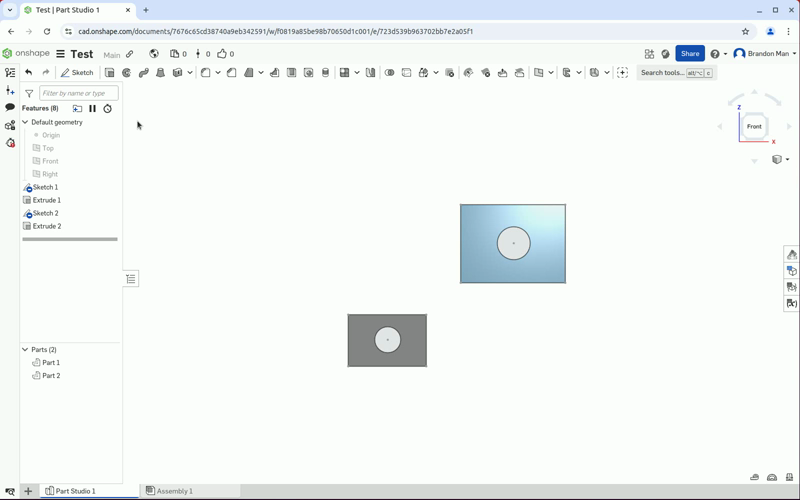
key(shift+h)
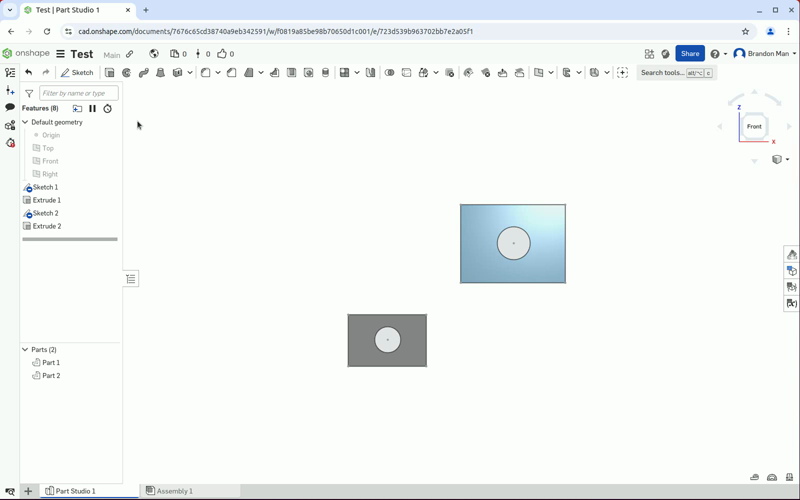
key(shift+7)
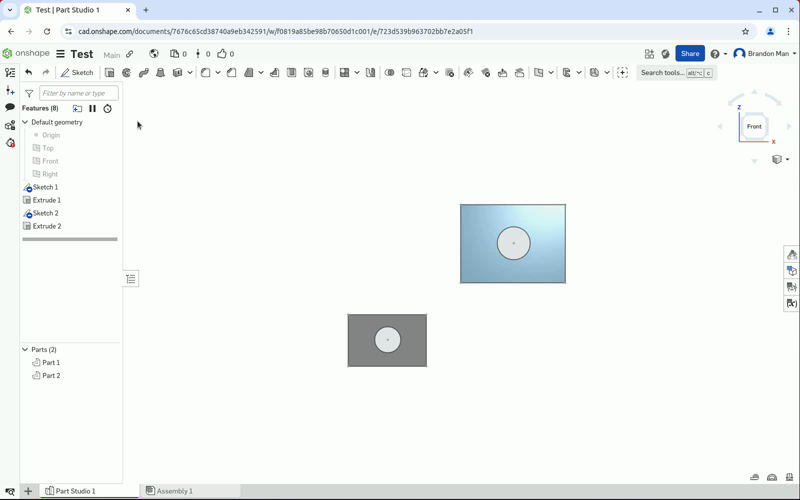
key(left, 2)
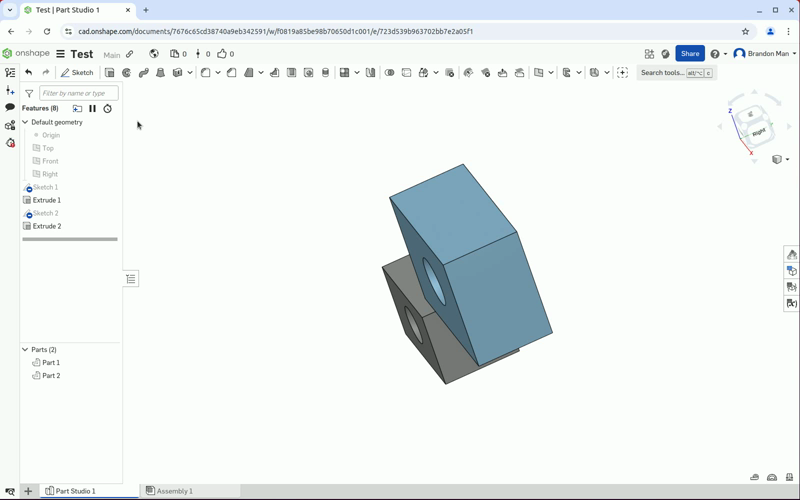
key(down, 2)
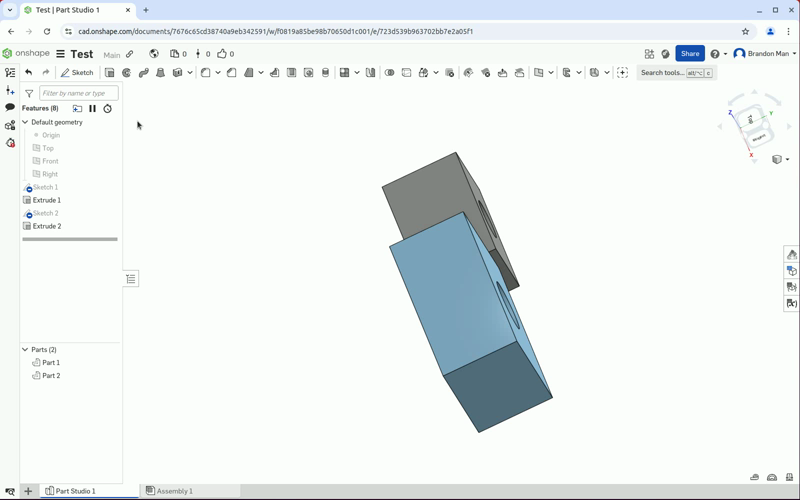
key(up, 2)
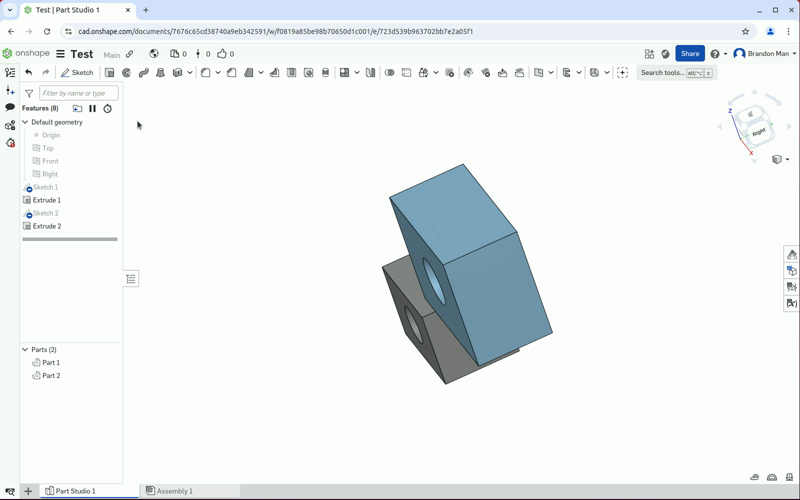
key(right, 2)
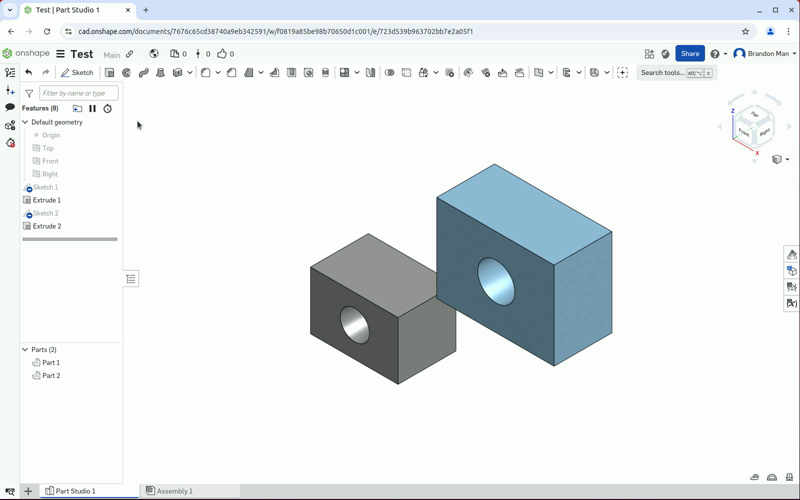
mouse_move(73, 189)
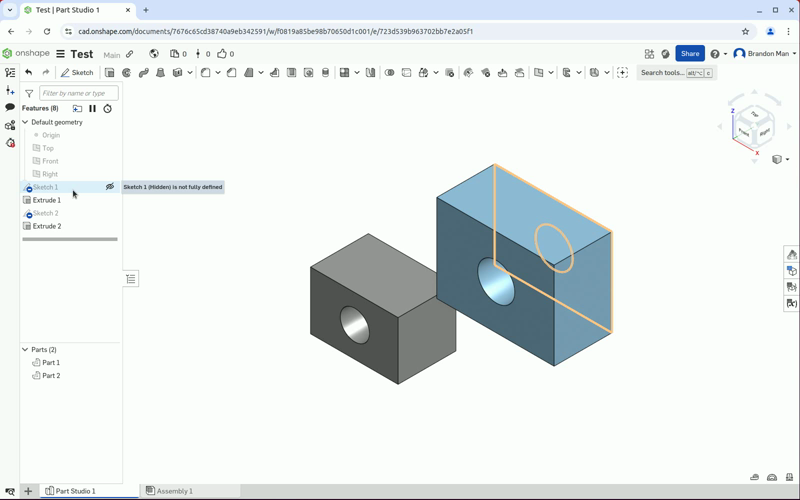
click(73, 189)